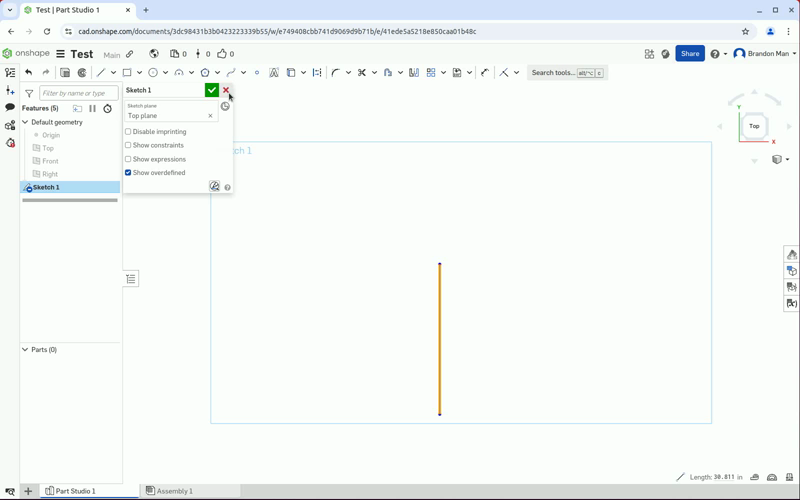
key(shift+h)
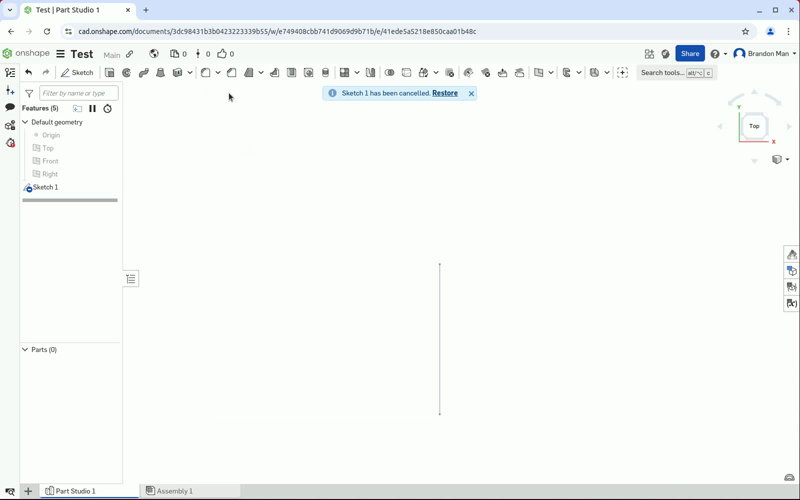
key(shift+s)
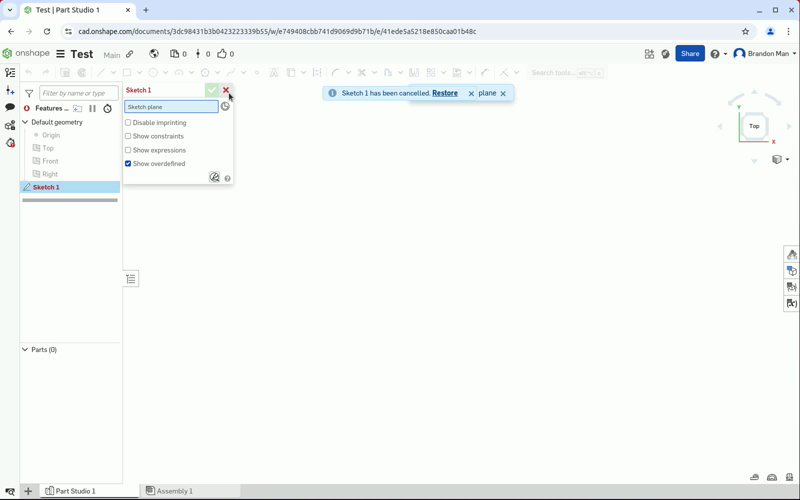
mouse_move(73, 150)
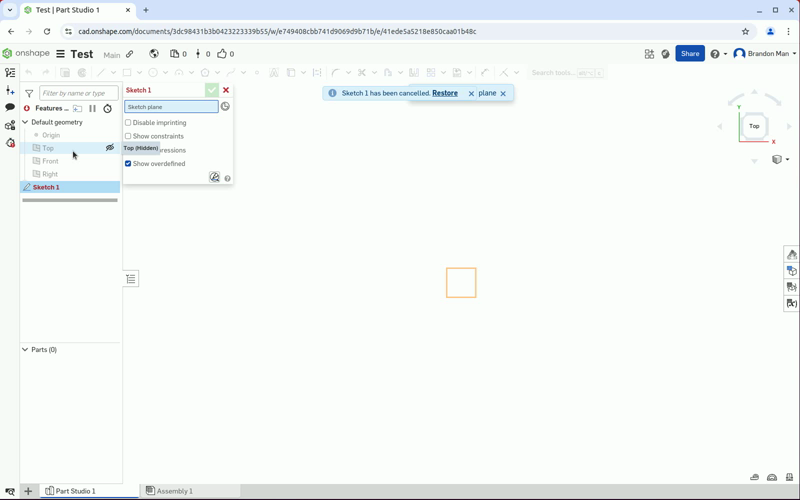
click(73, 150)
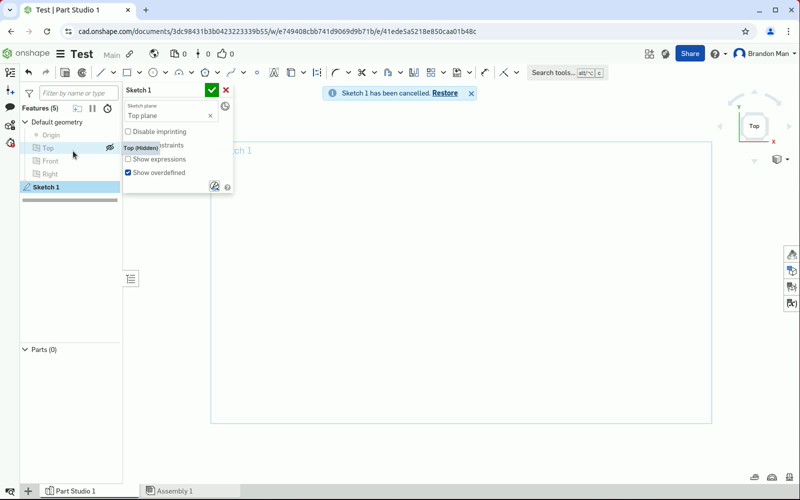
mouse_move(73, 352)
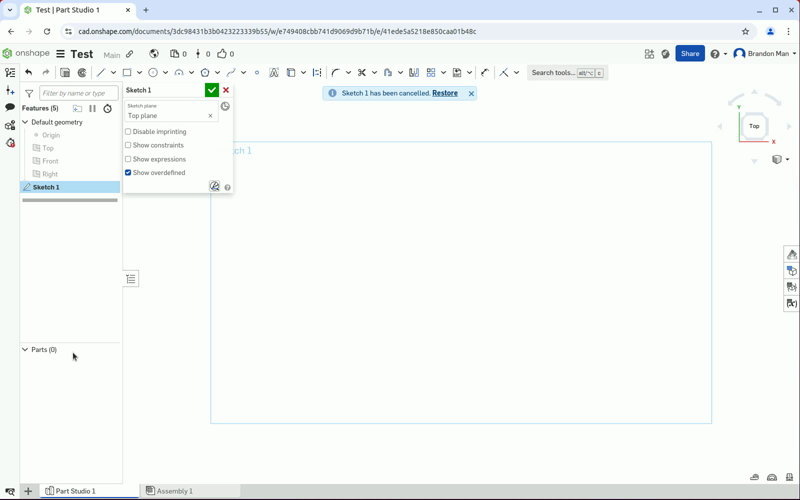
key(y)
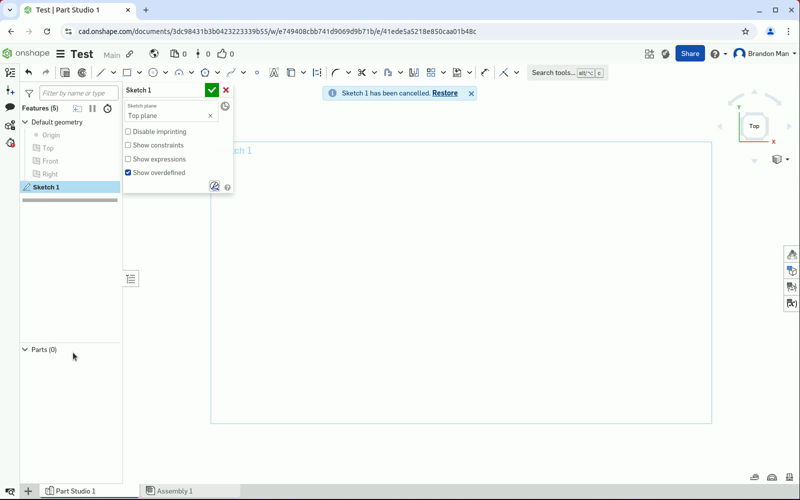
key(l)
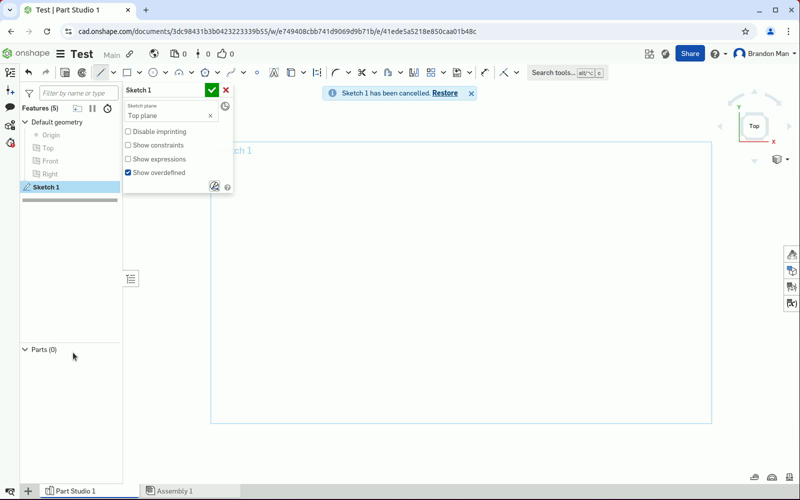
key_down(shift)
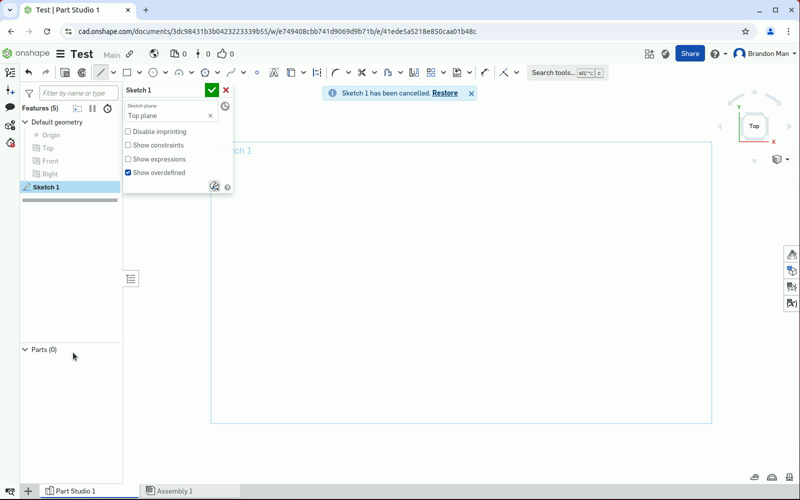
mouse_move(374, 395)
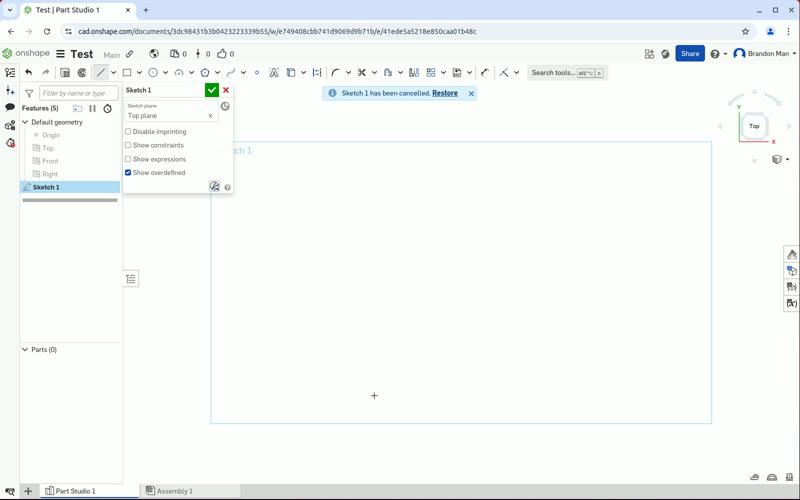
click(374, 395)
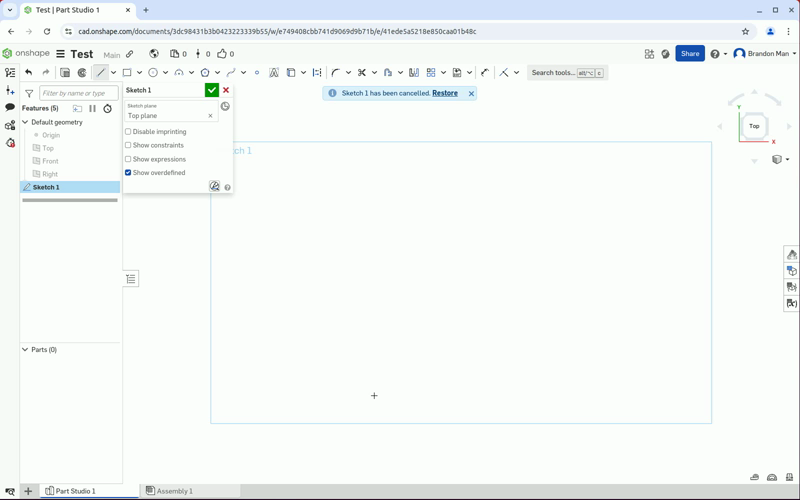
key_up(shift)
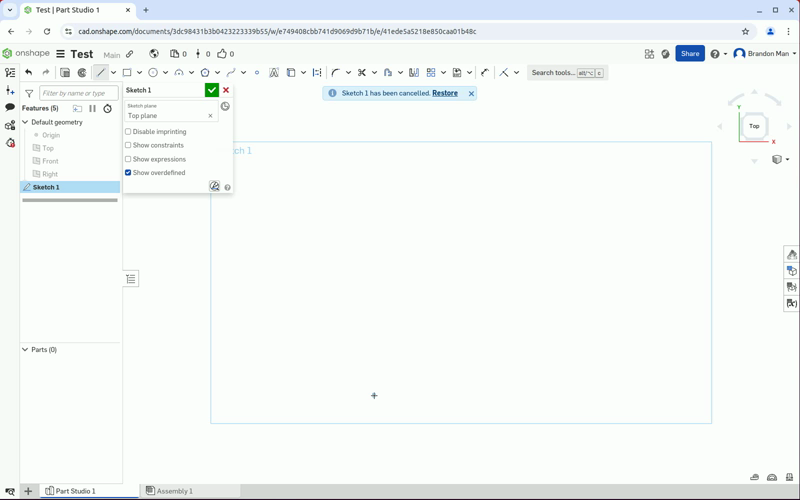
key_down(shift)
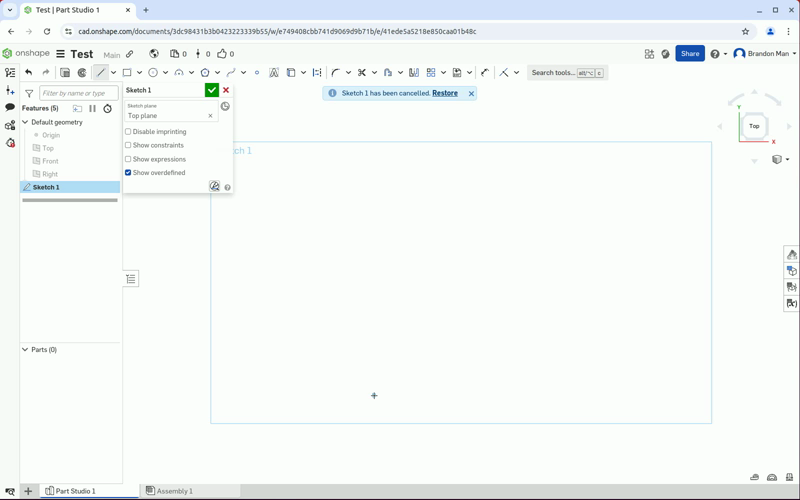
mouse_move(546, 395)
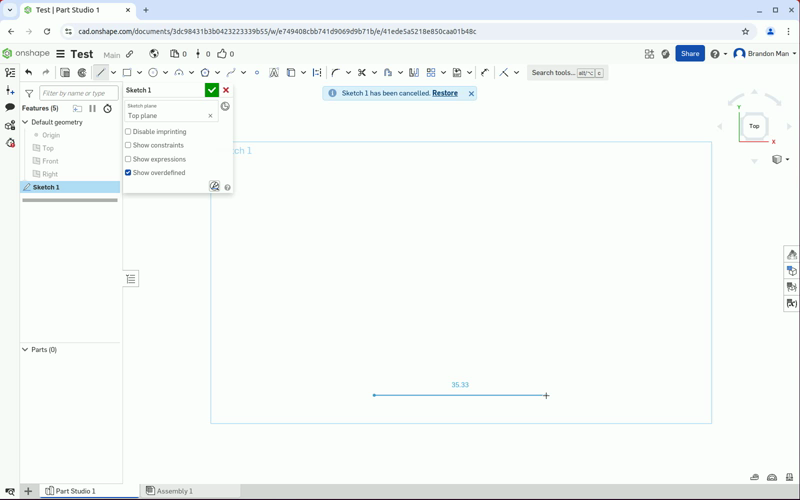
click(546, 395)
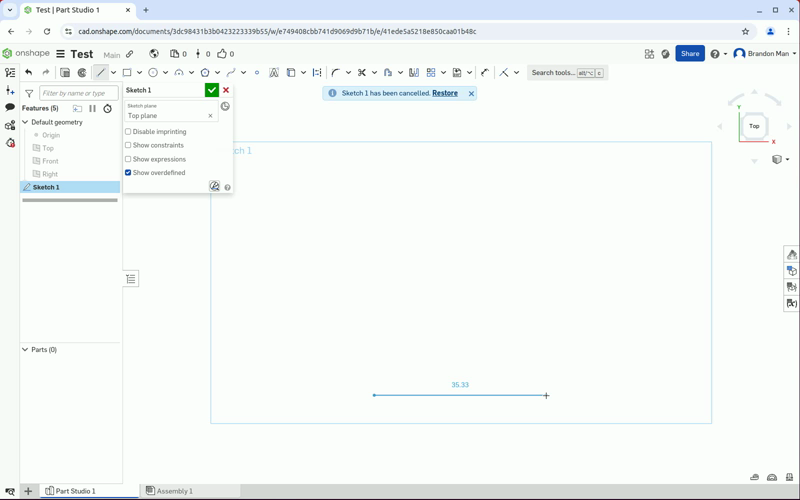
key_up(shift)
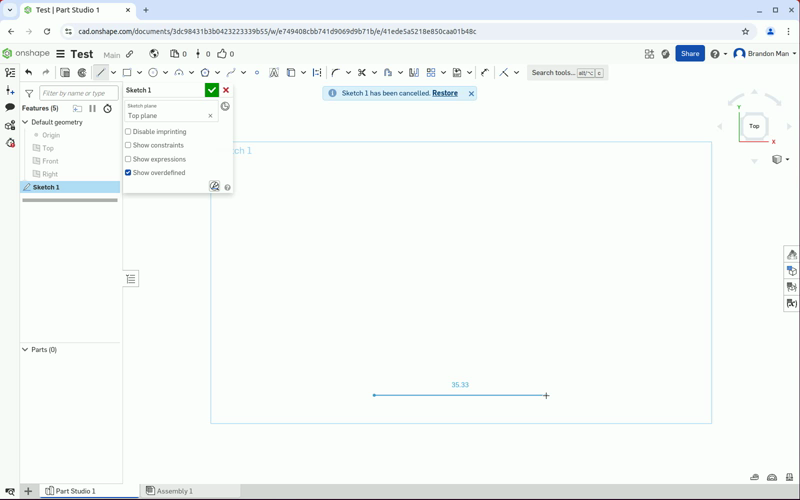
key_down(shift)
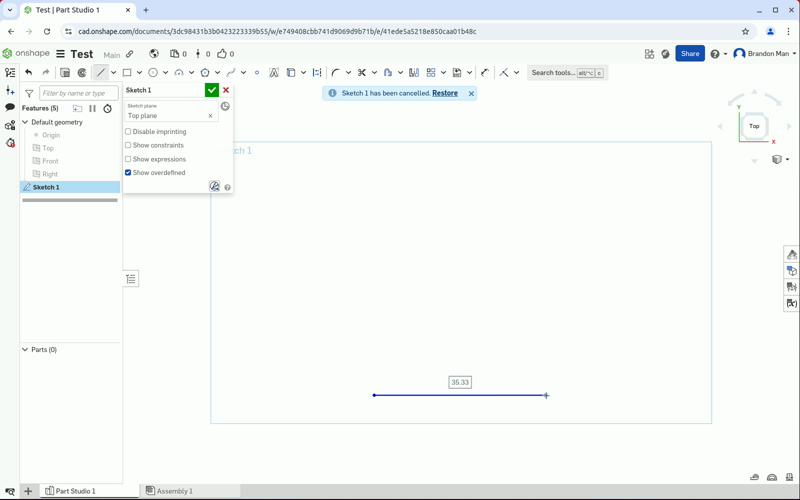
mouse_move(546, 171)
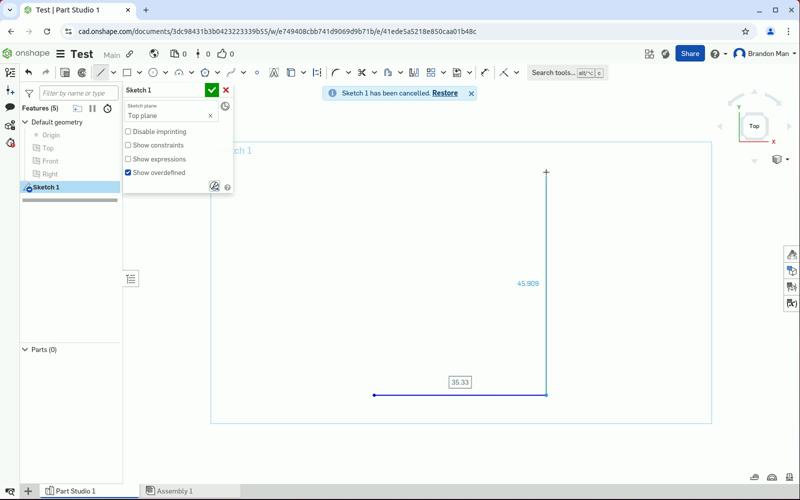
click(546, 171)
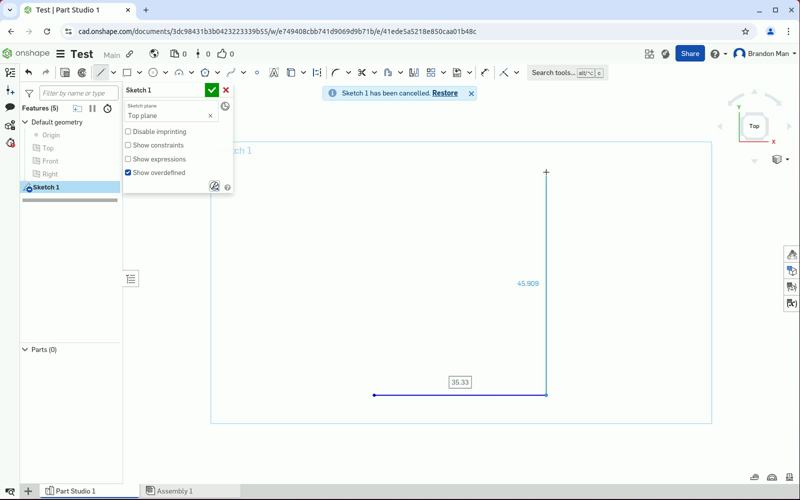
key_up(shift)
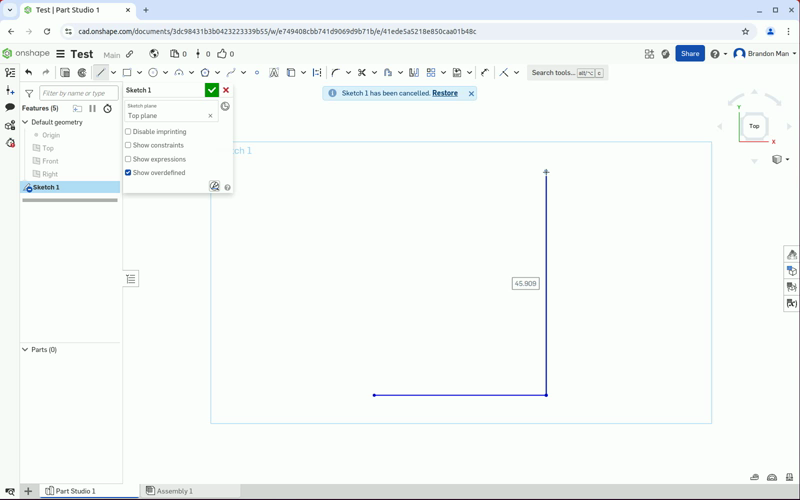
key_down(shift)
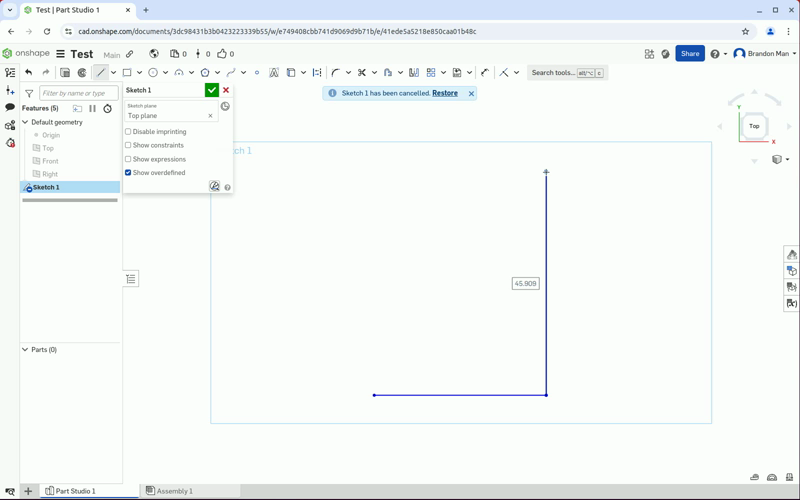
mouse_move(374, 171)
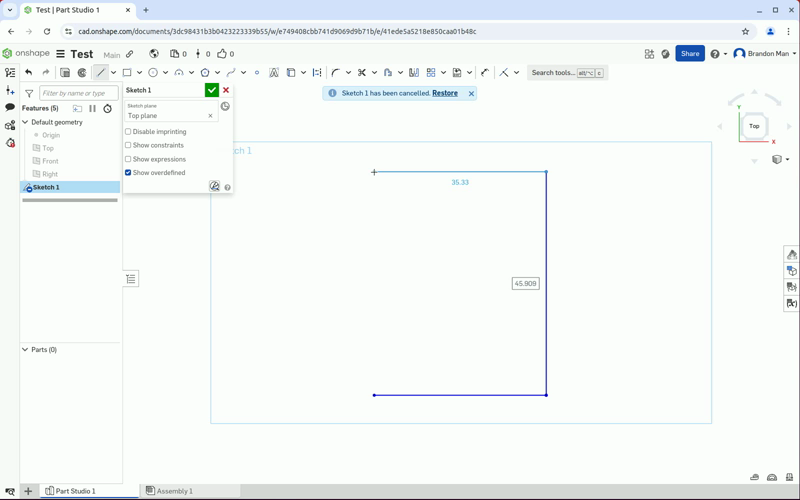
click(374, 171)
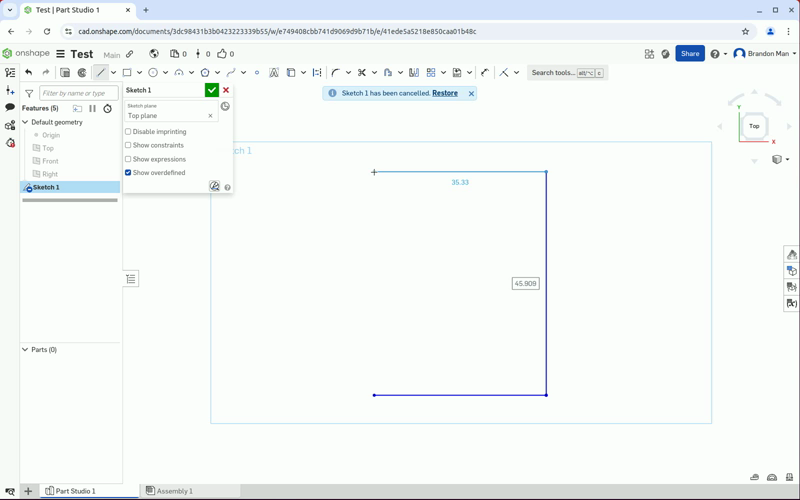
key_up(shift)
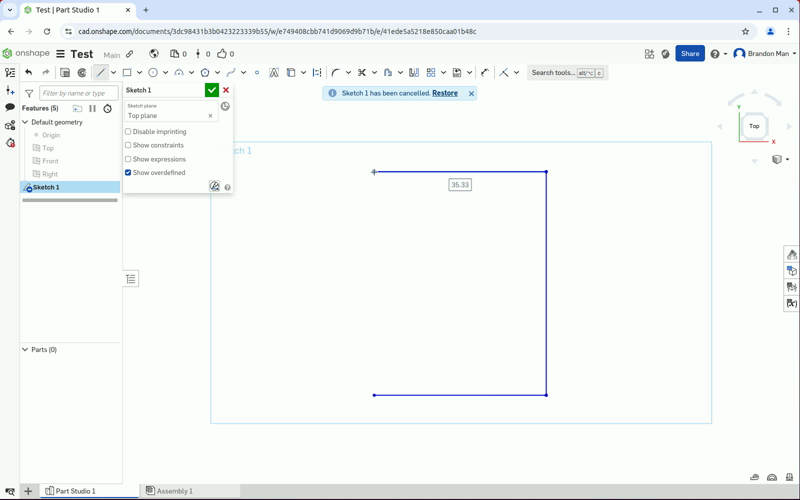
key_down(shift)
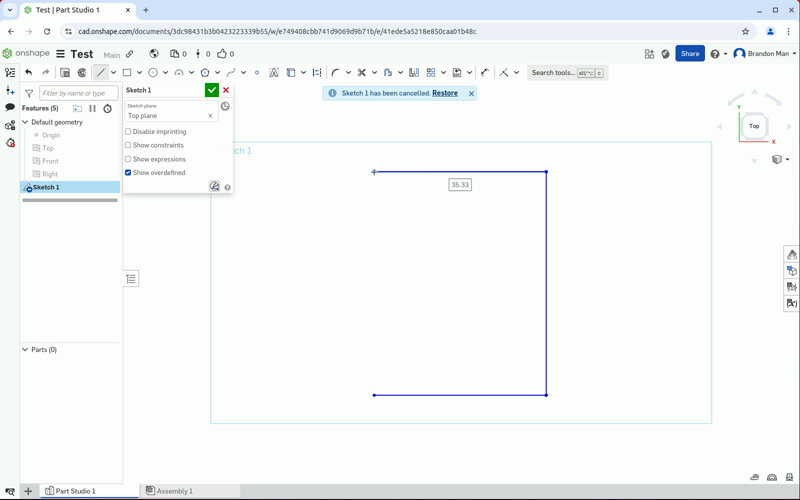
mouse_move(374, 395)
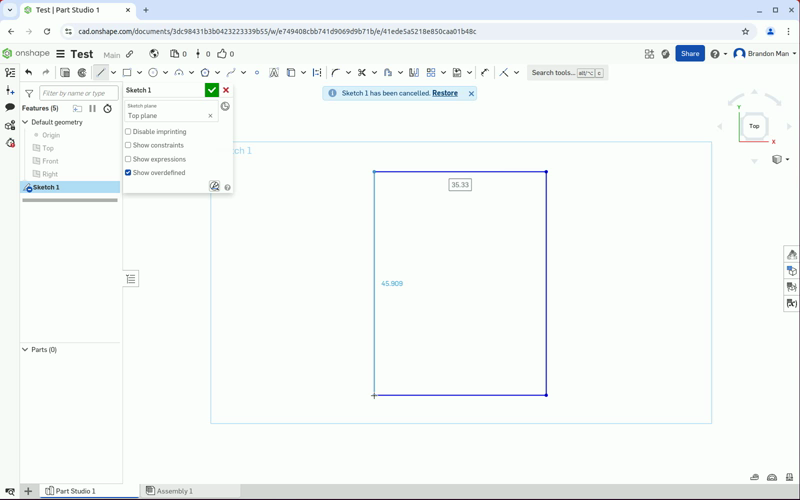
key_up(shift)
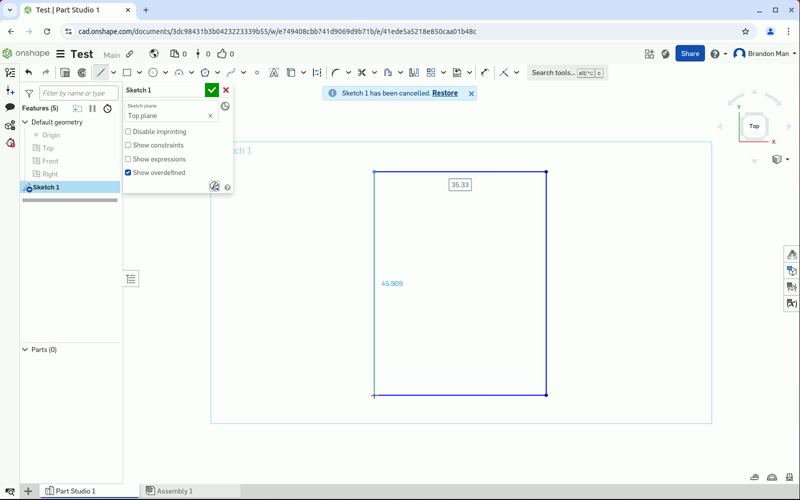
click(374, 395)
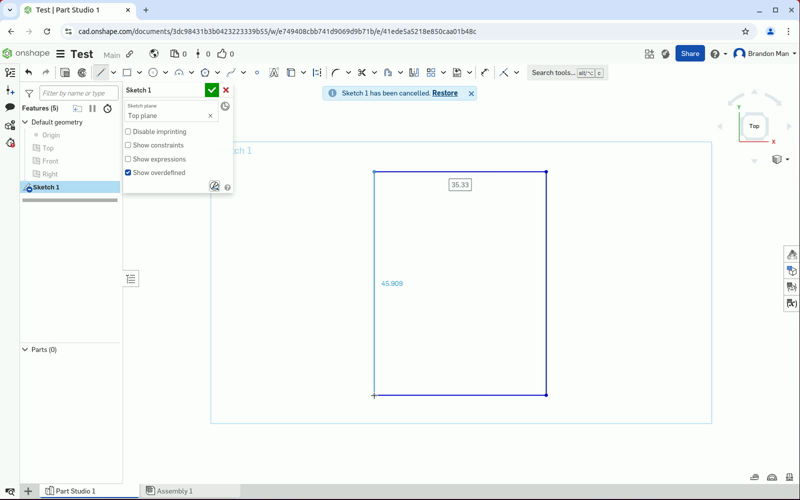
key(esc)
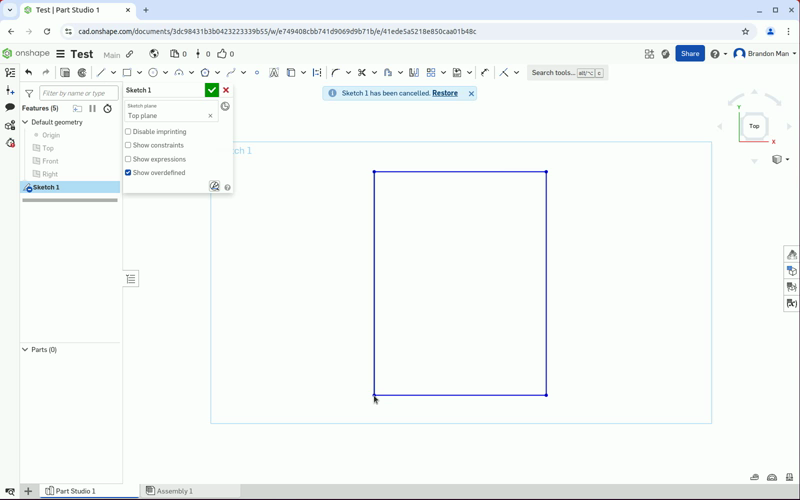
mouse_move(491, 220)
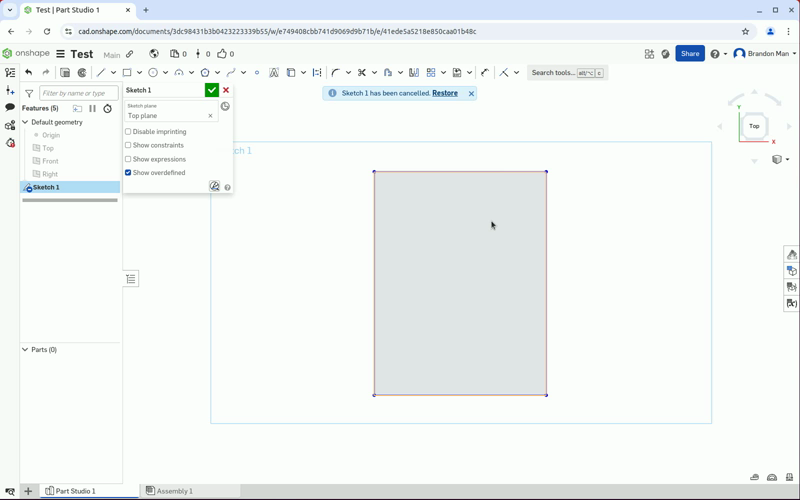
click(491, 220)
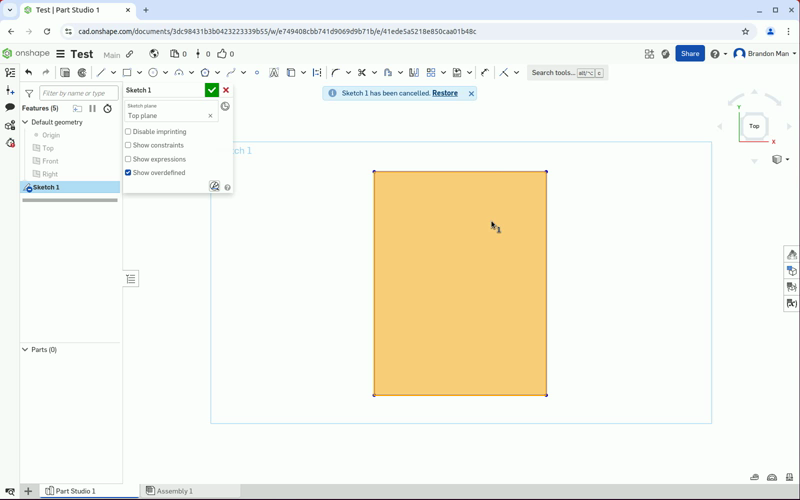
mouse_move(73, 352)
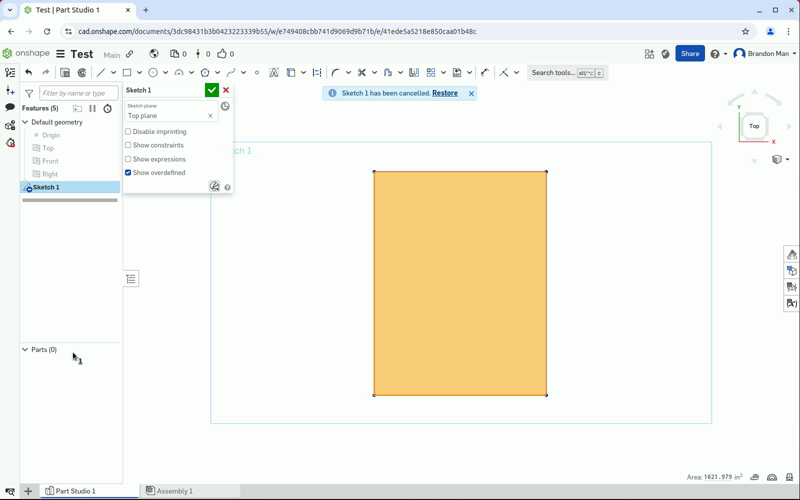
key(shift+y)
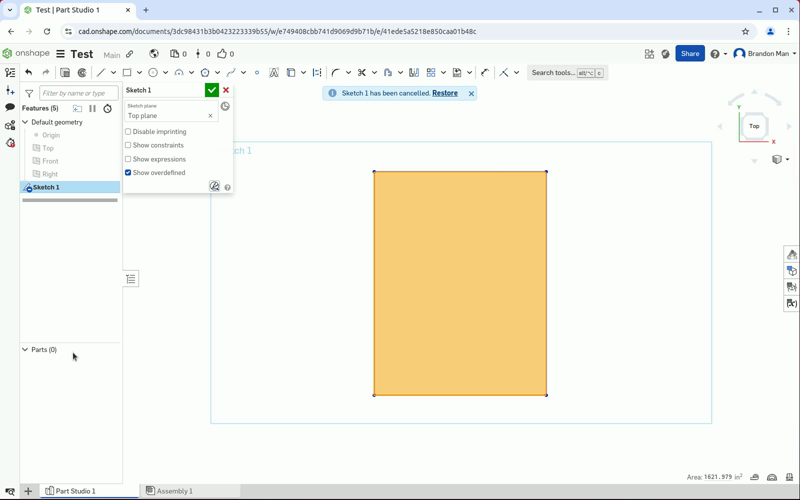
key(shift+e)
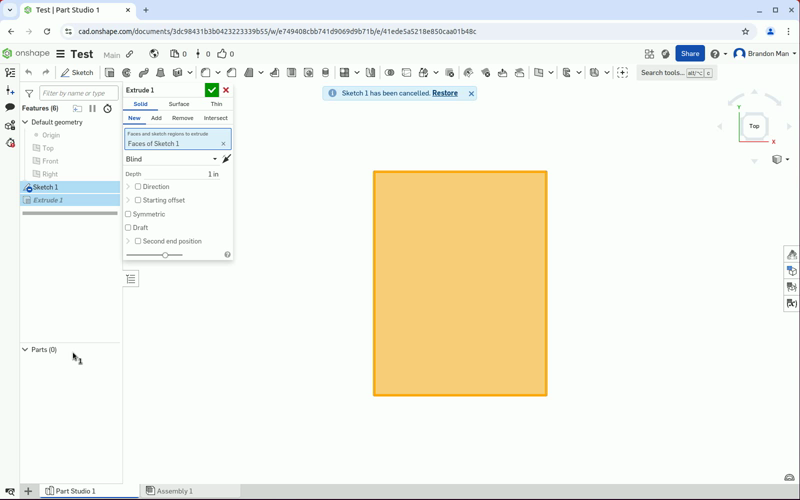
mouse_move(143, 106)
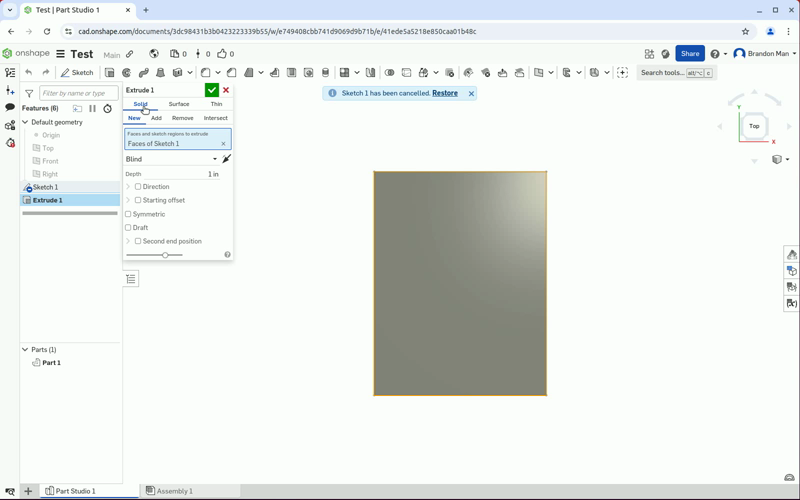
click(143, 106)
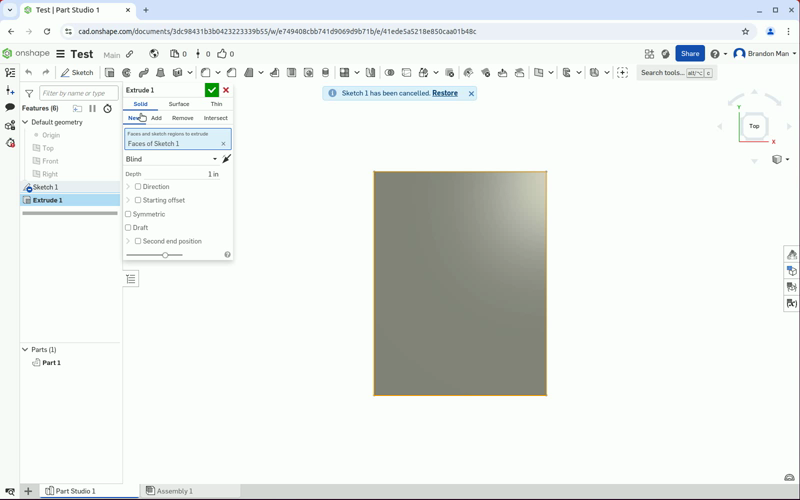
mouse_move(137, 120)
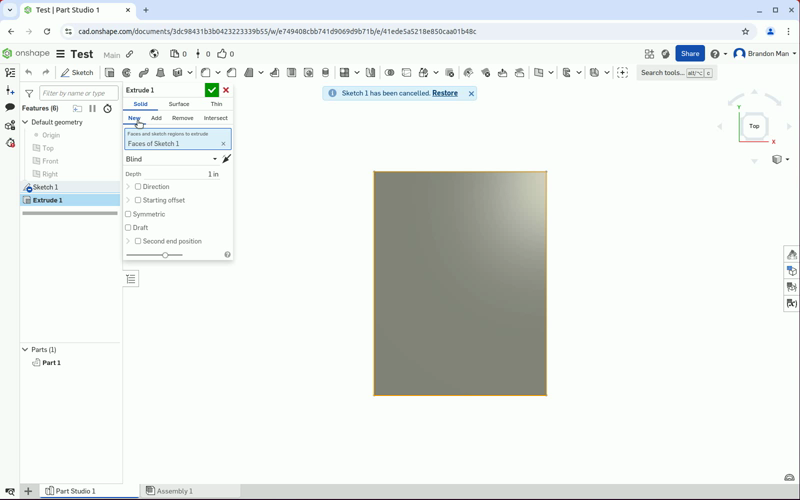
click(137, 120)
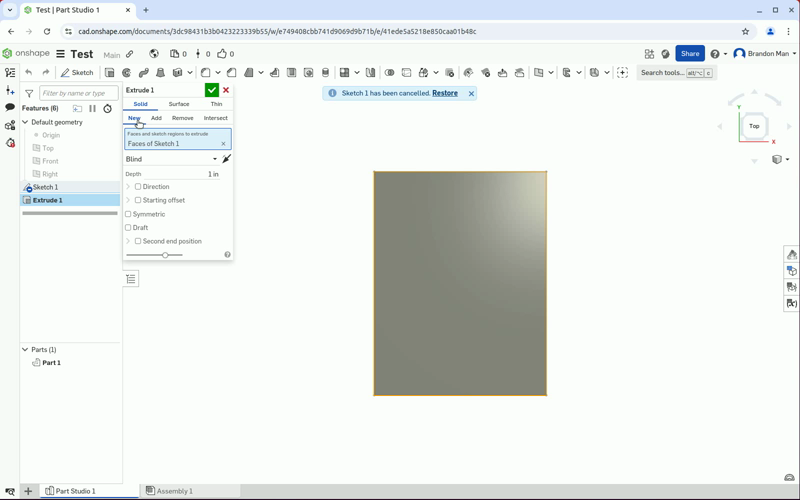
key(tab, 4)
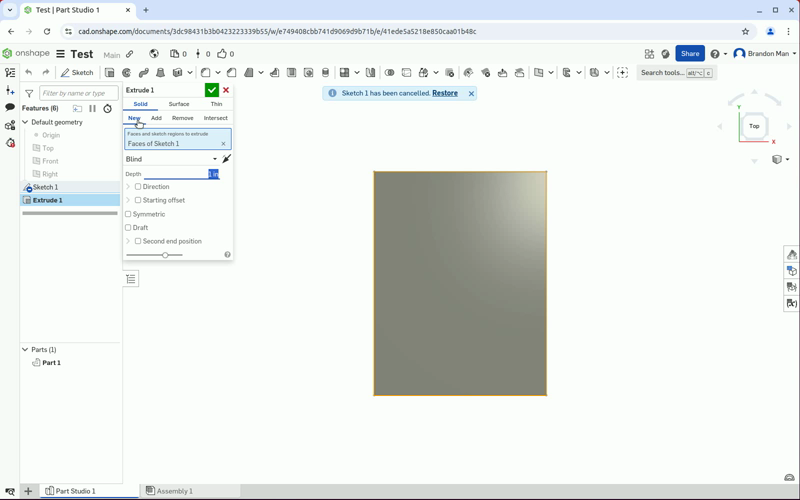
text(13.239)
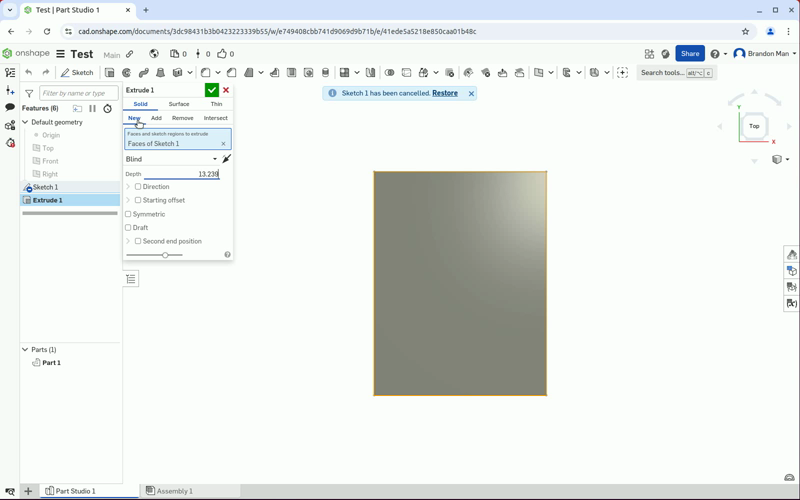
key(enter)
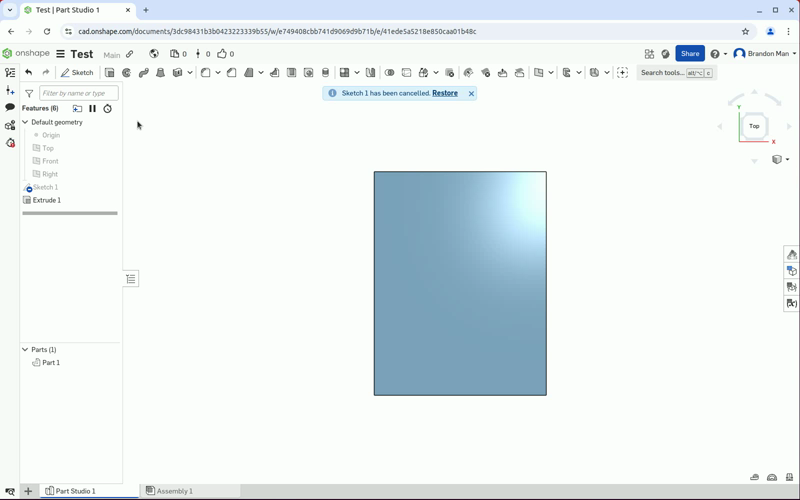
key(shift+h)
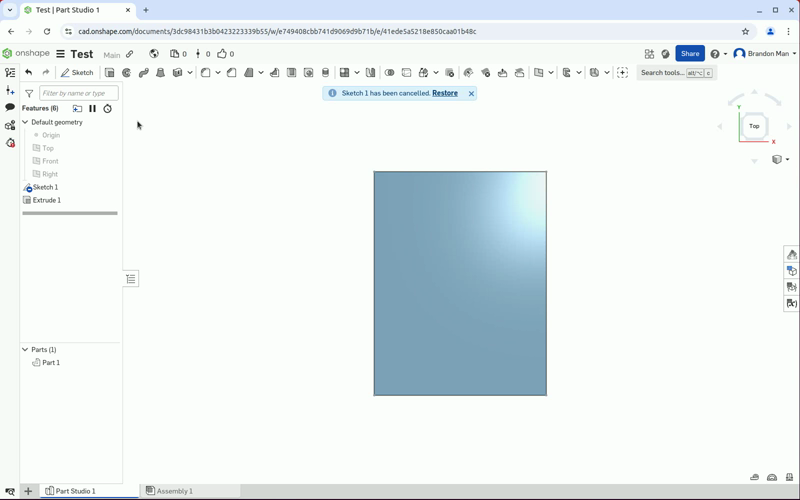
key(shift+h)
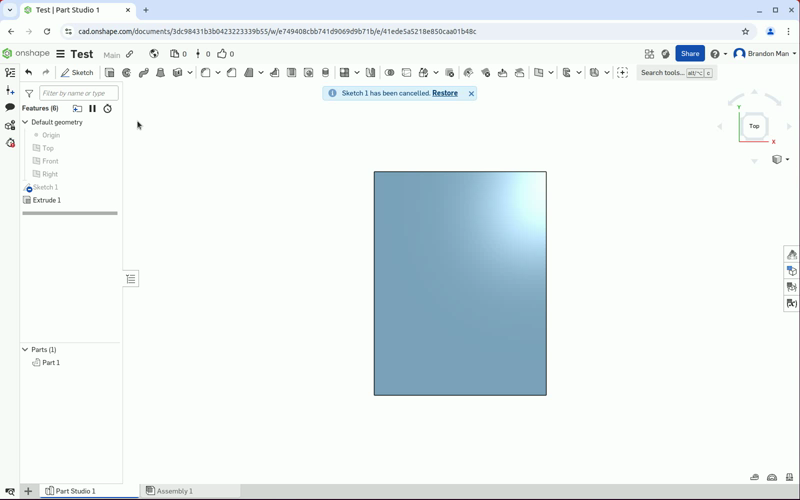
mouse_move(73, 189)
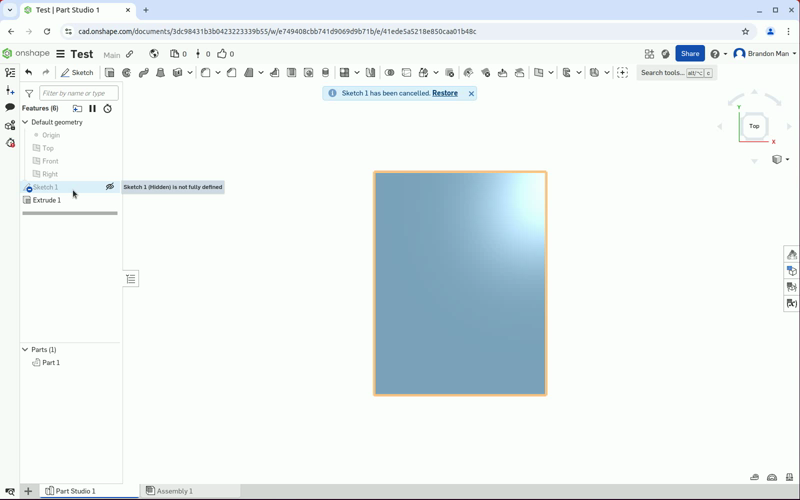
click(73, 189)
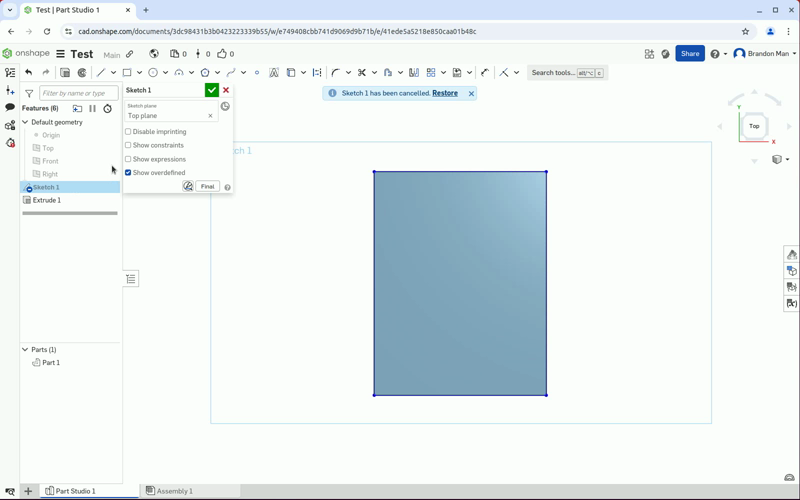
mouse_move(229, 92)
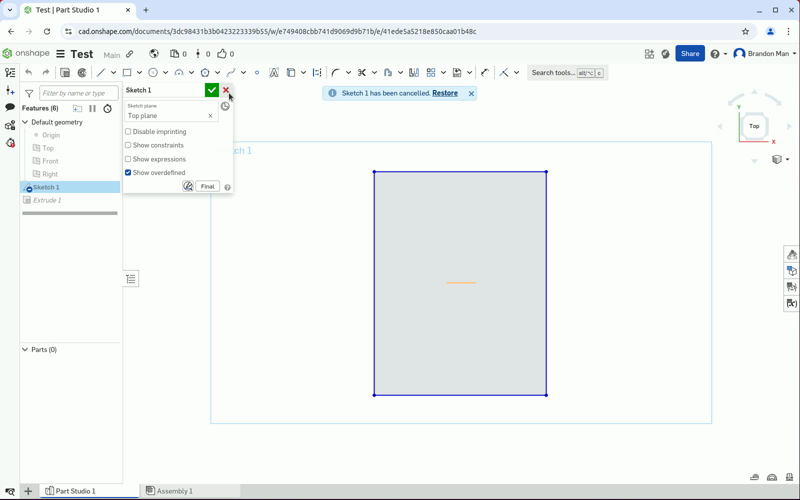
click(229, 92)
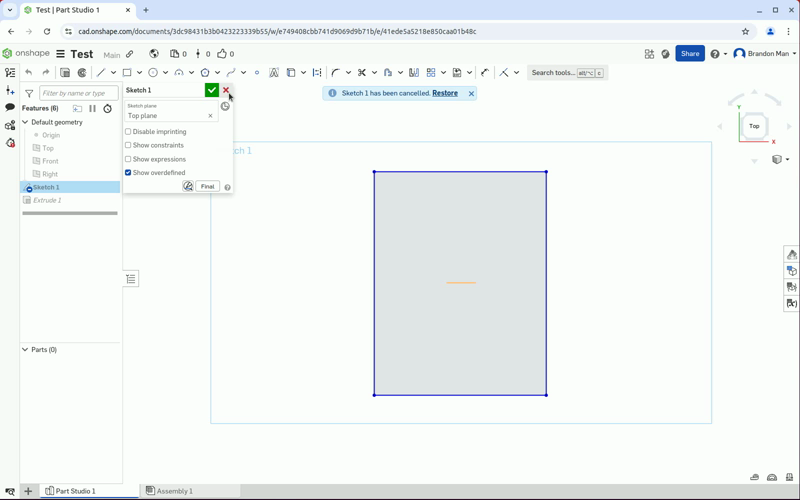
key(shift+s)
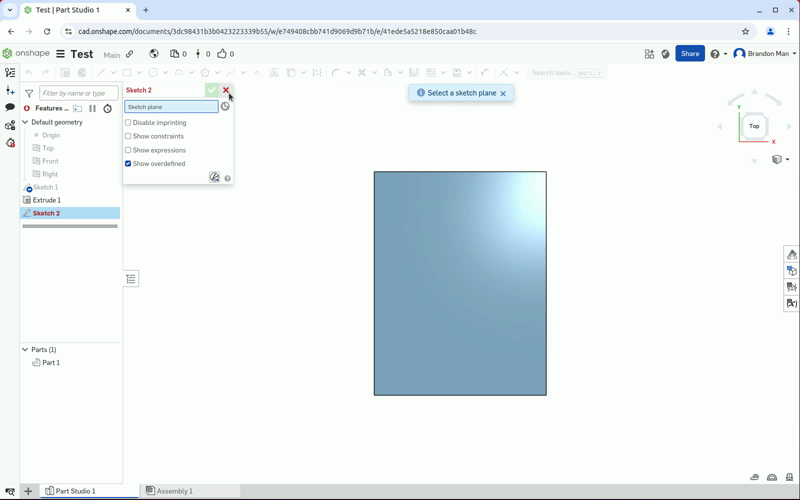
mouse_move(73, 150)
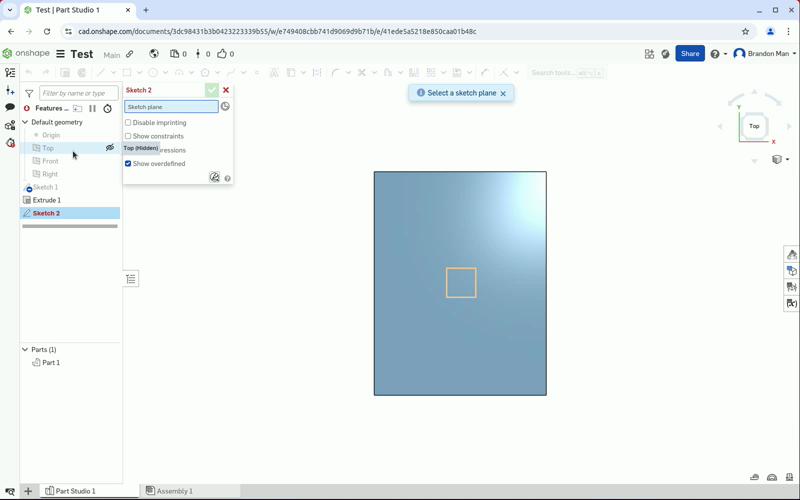
click(73, 150)
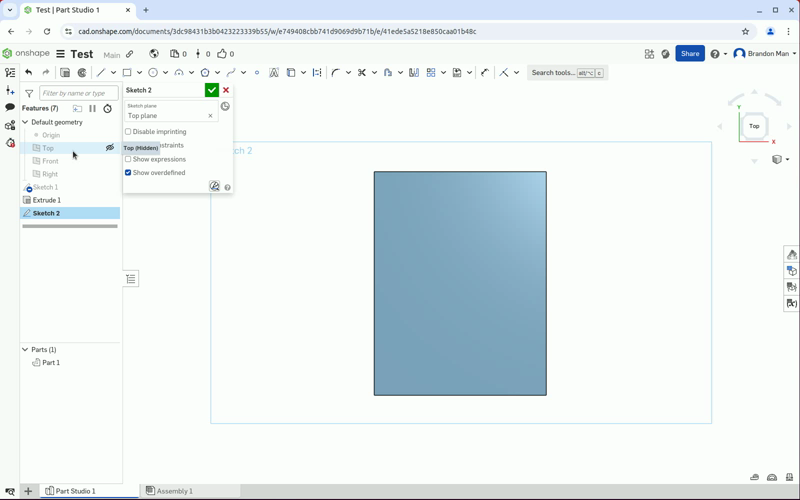
mouse_move(73, 352)
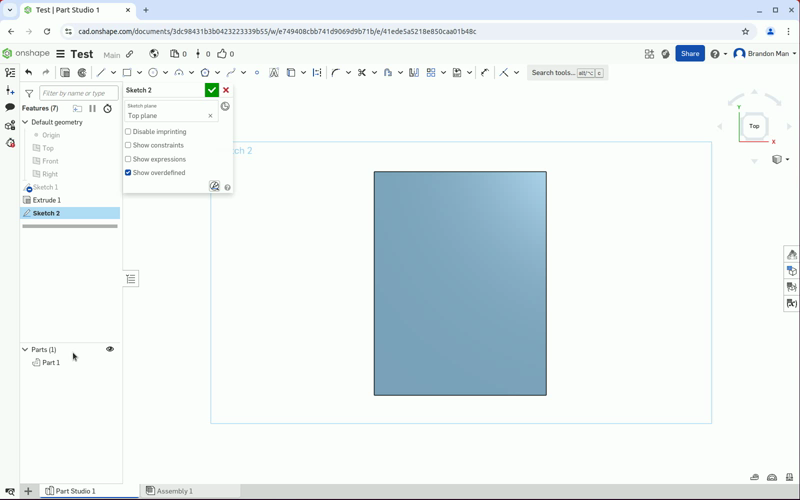
key(y)
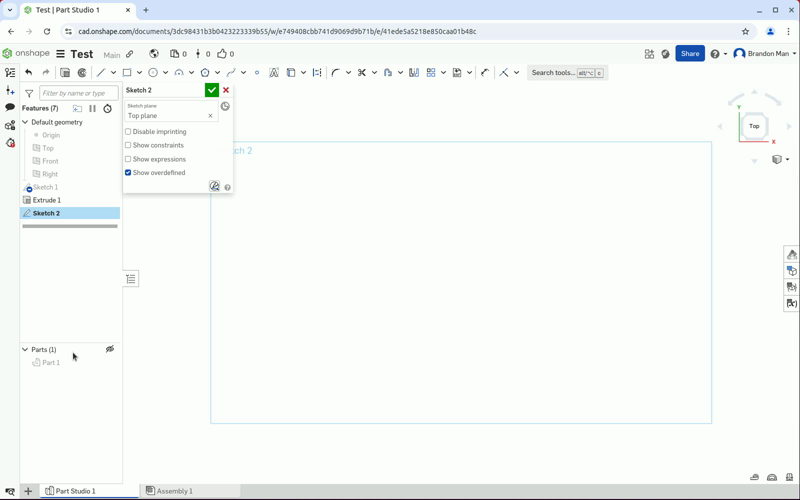
key(l)
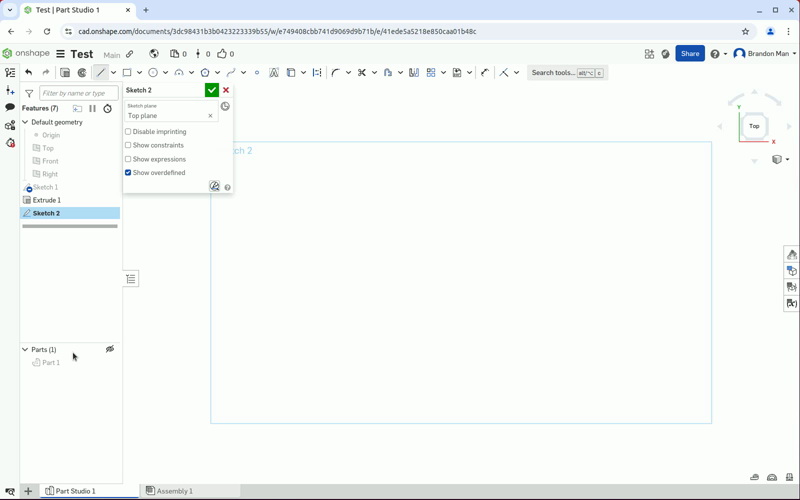
key_down(shift)
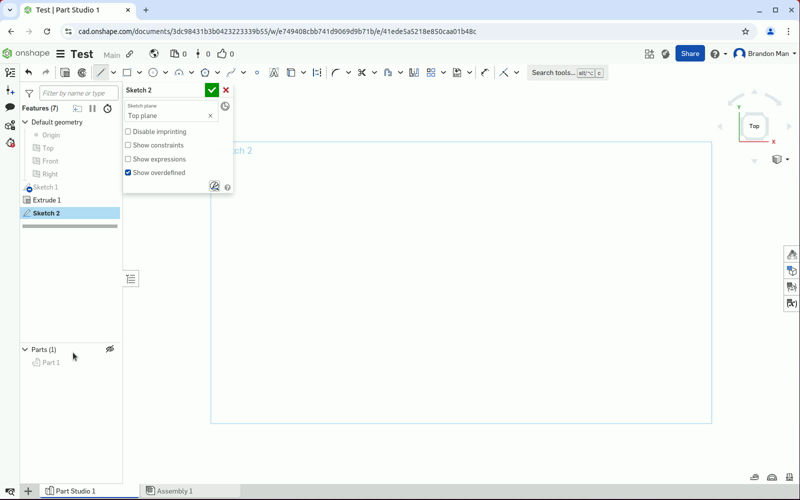
mouse_move(374, 395)
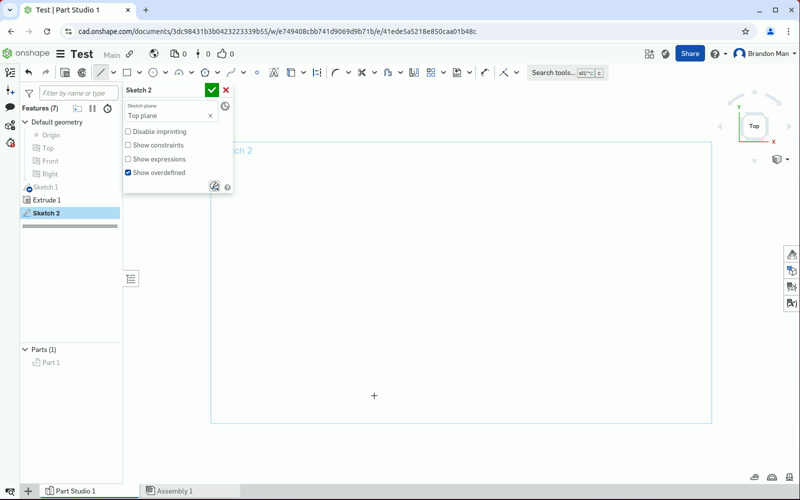
click(374, 395)
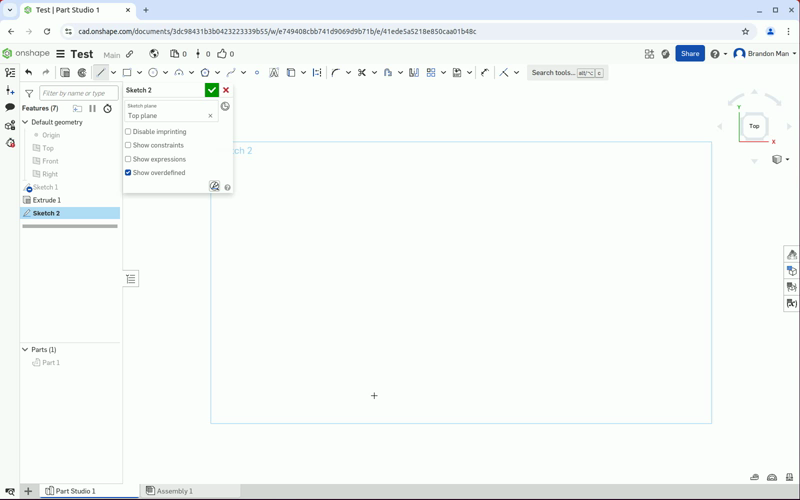
key_up(shift)
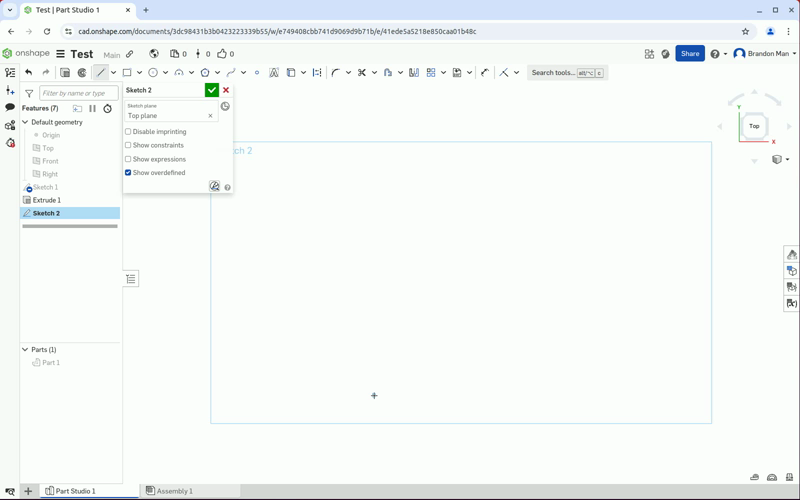
key_down(shift)
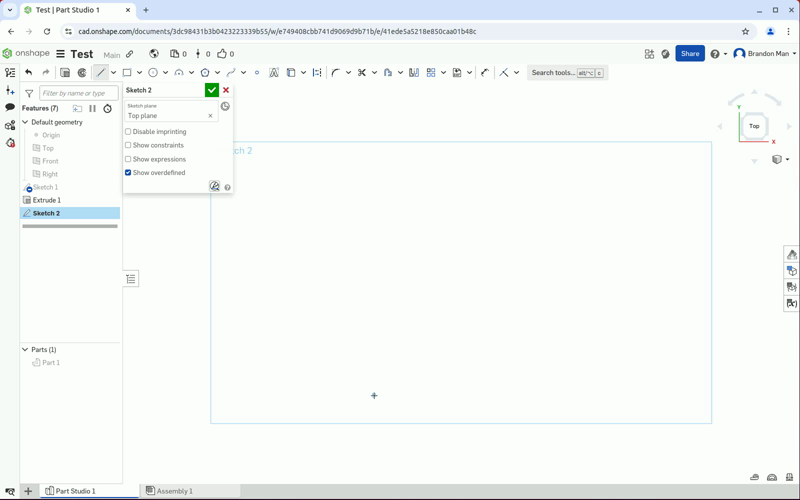
mouse_move(546, 395)
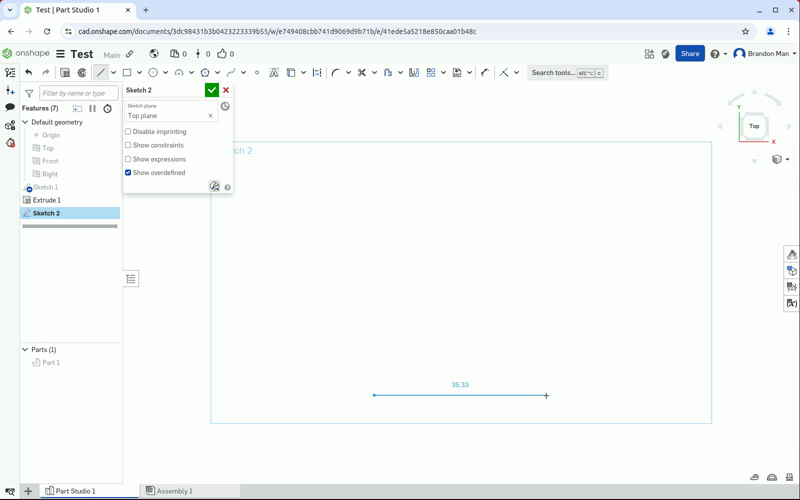
click(546, 395)
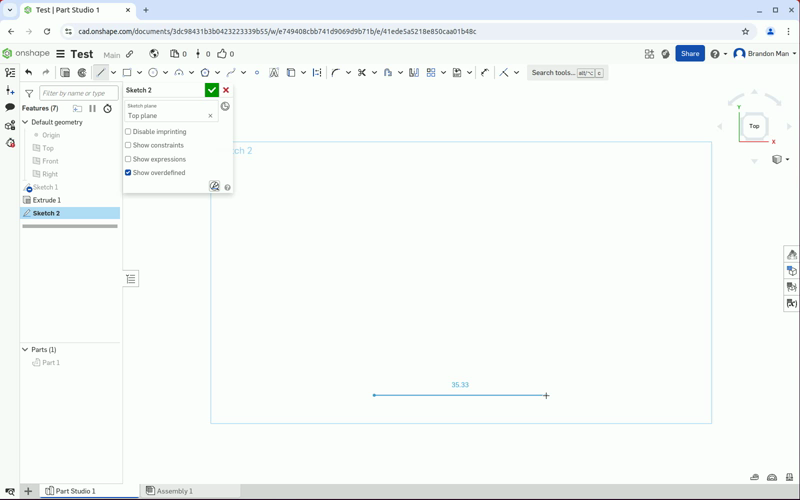
key_up(shift)
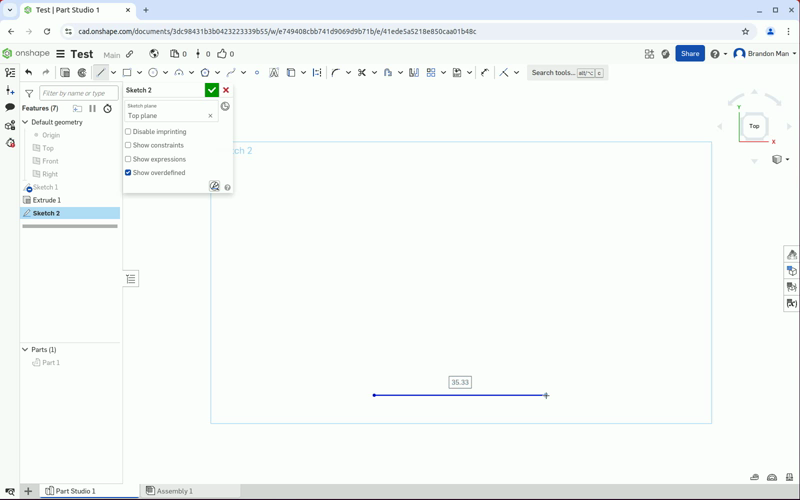
key_down(shift)
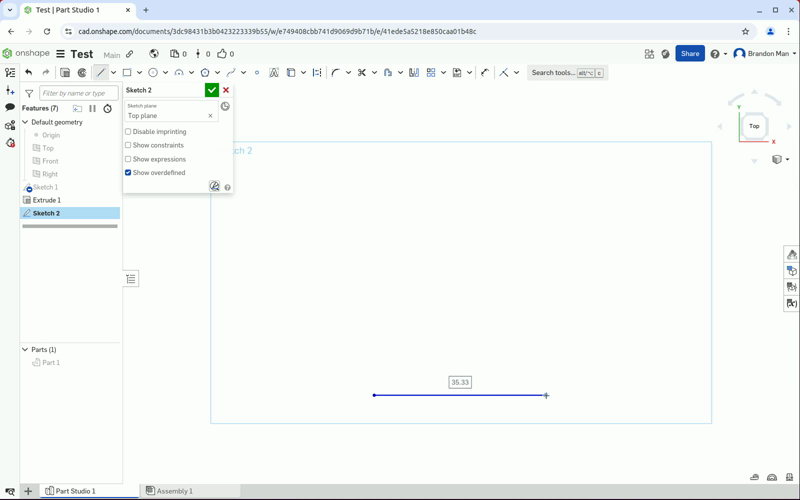
mouse_move(546, 171)
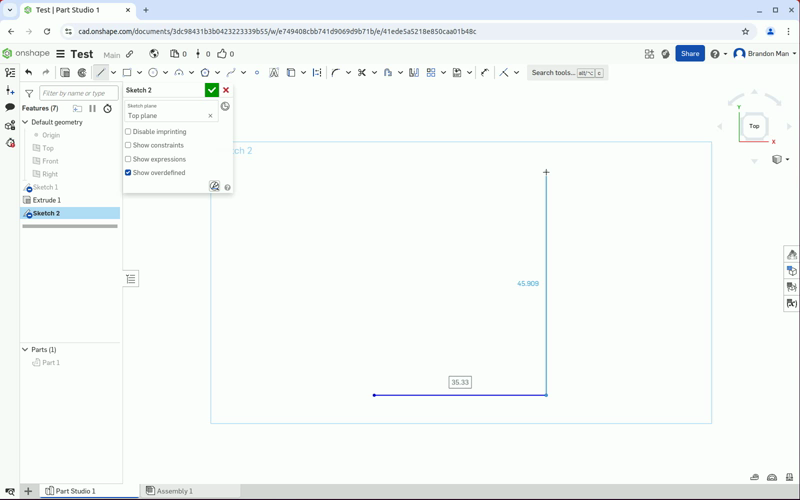
click(546, 171)
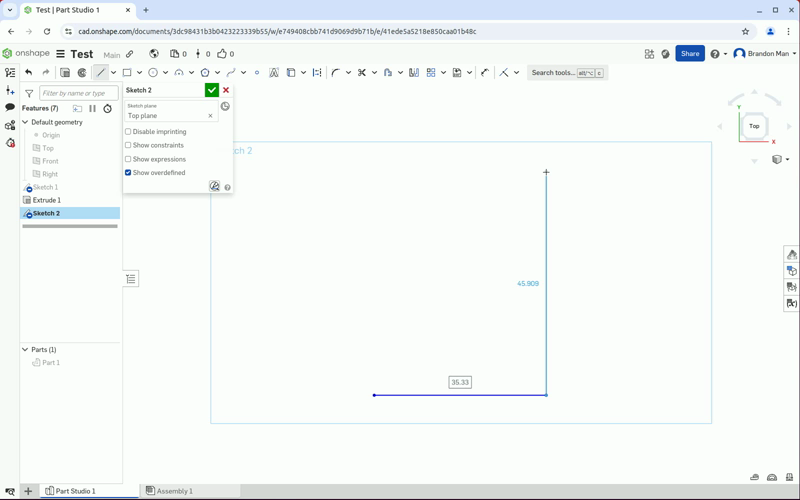
key_up(shift)
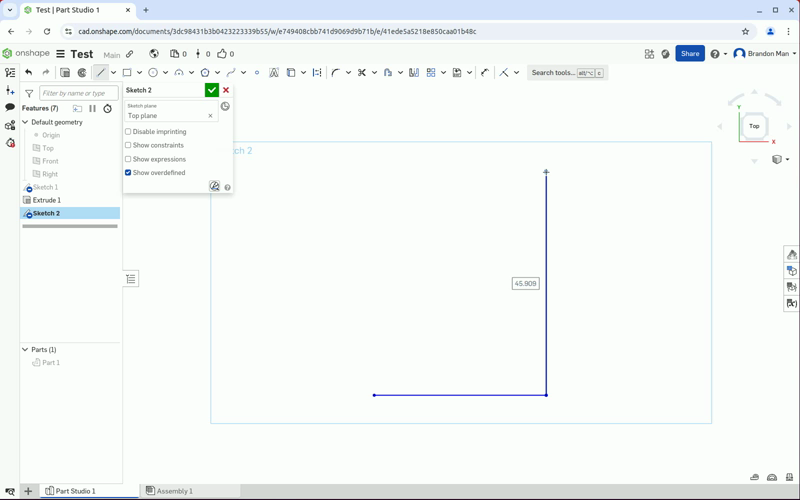
key_down(shift)
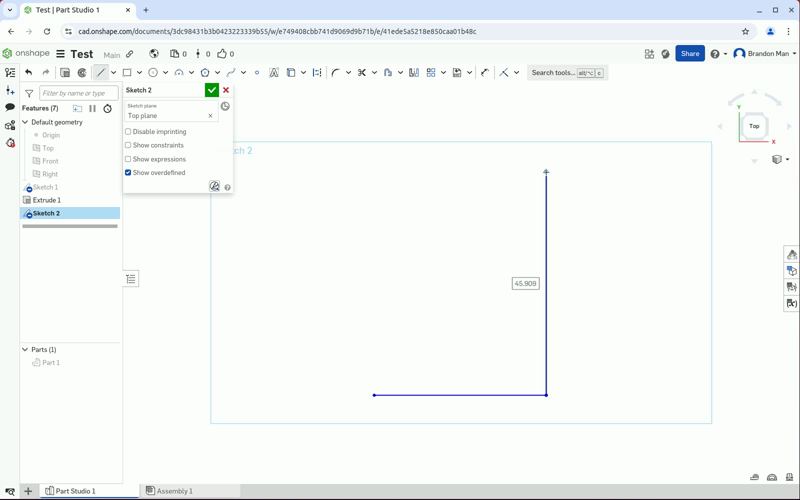
mouse_move(374, 171)
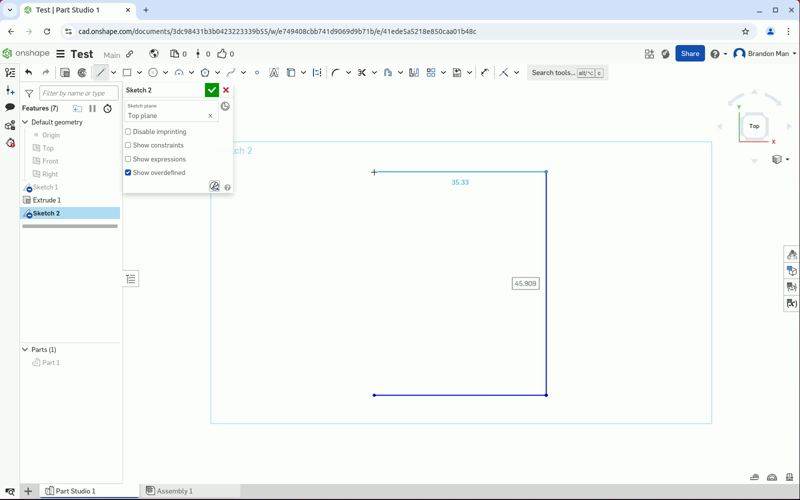
click(374, 171)
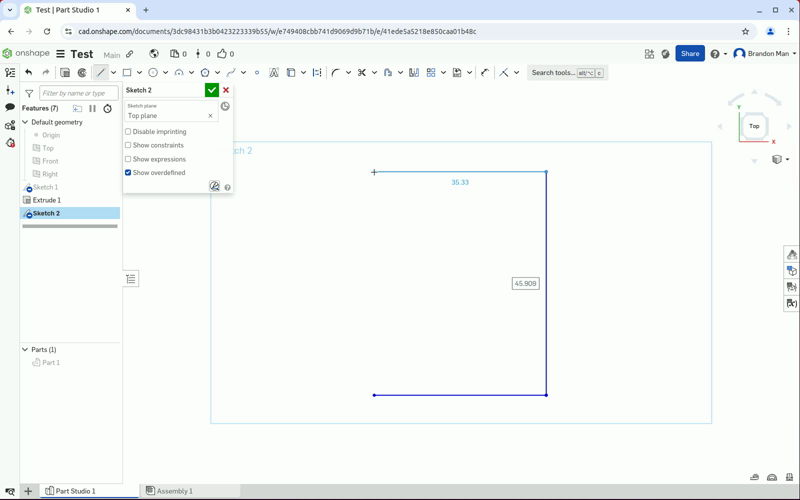
key_up(shift)
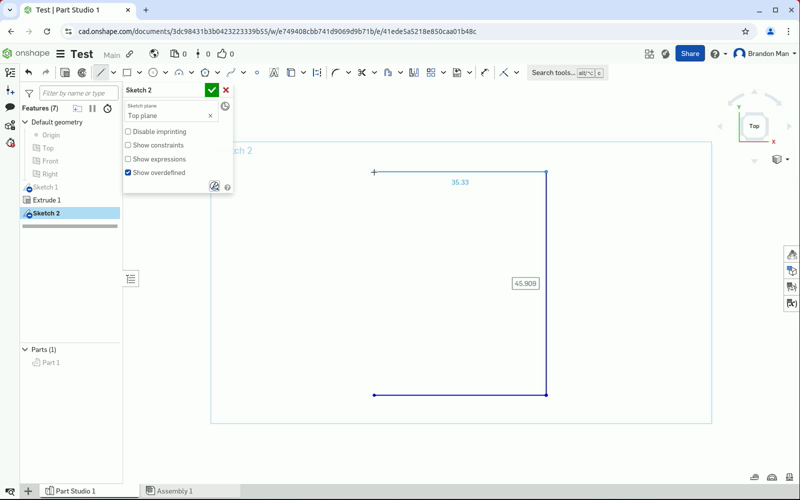
key_down(shift)
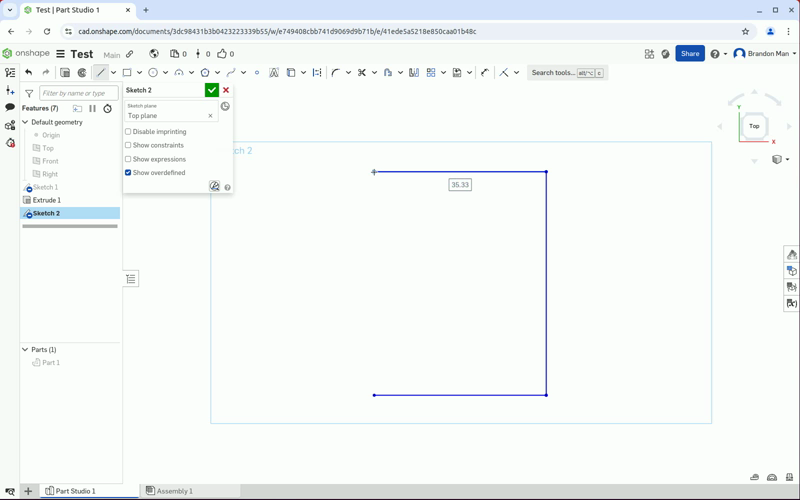
mouse_move(374, 395)
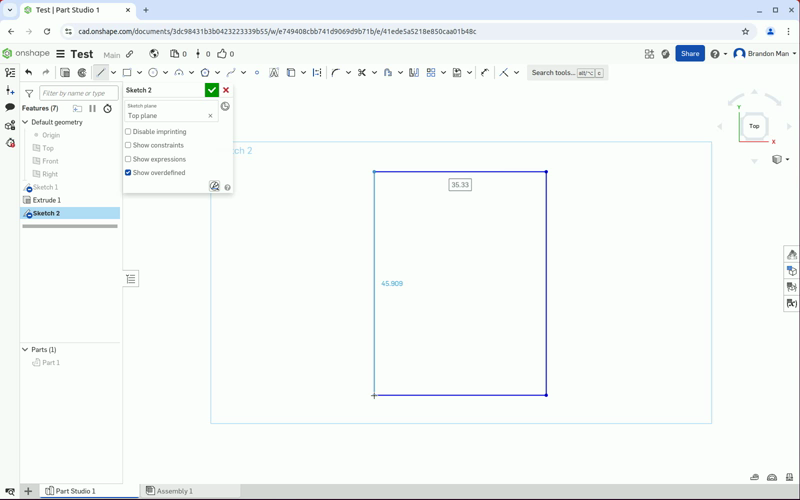
key_up(shift)
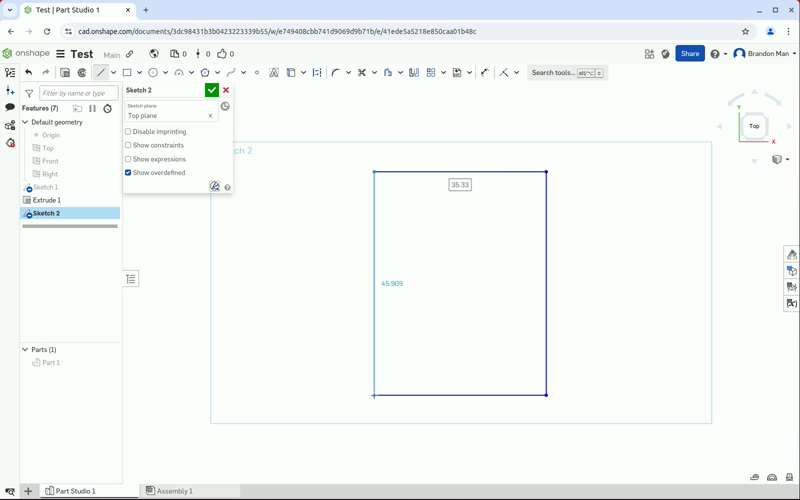
click(374, 395)
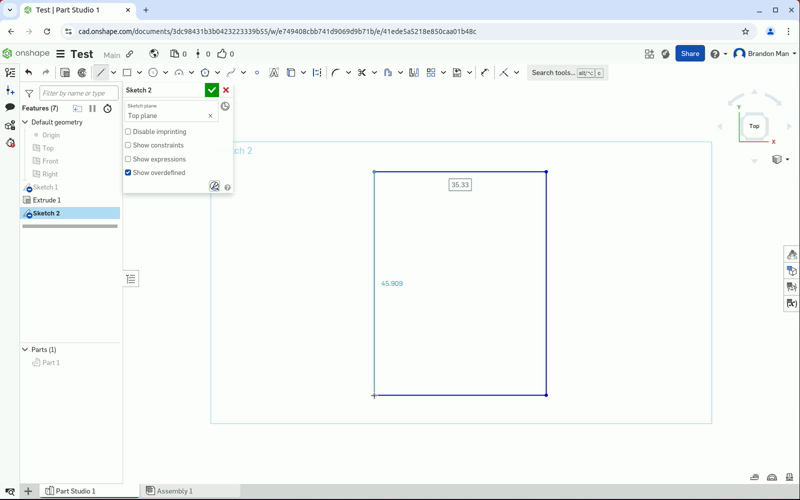
key(esc)
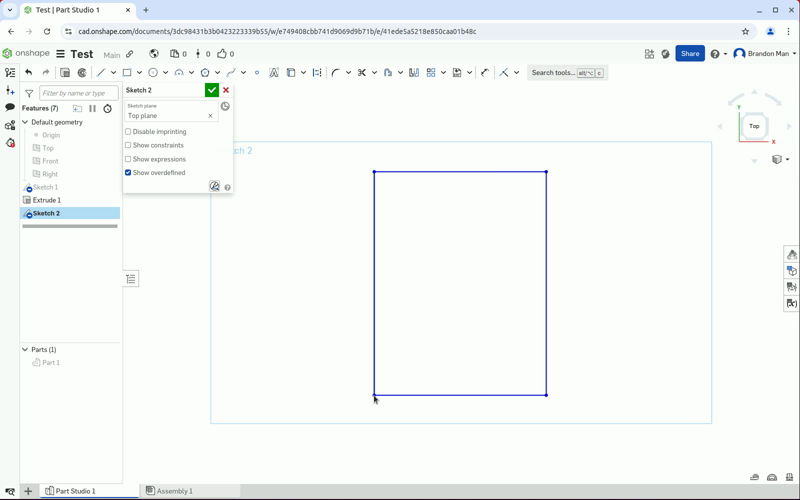
mouse_move(448, 269)
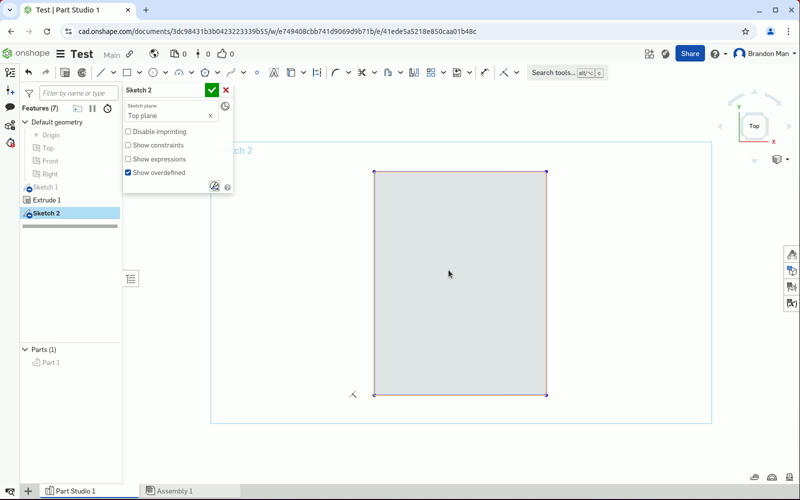
click(448, 269)
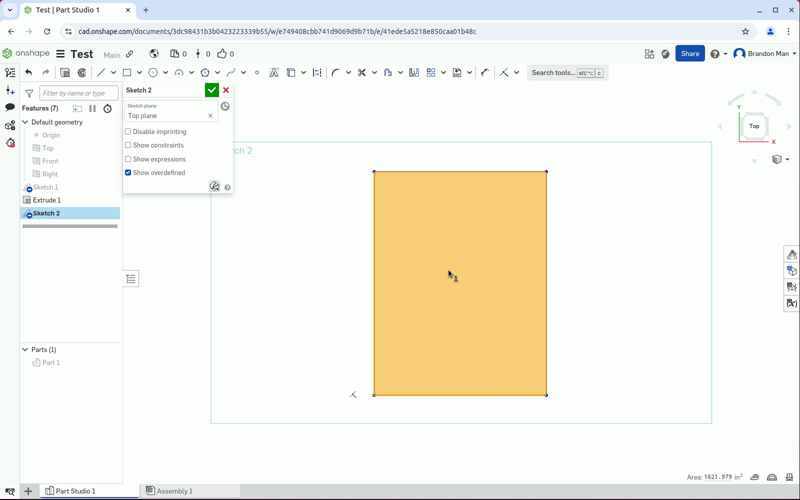
mouse_move(73, 352)
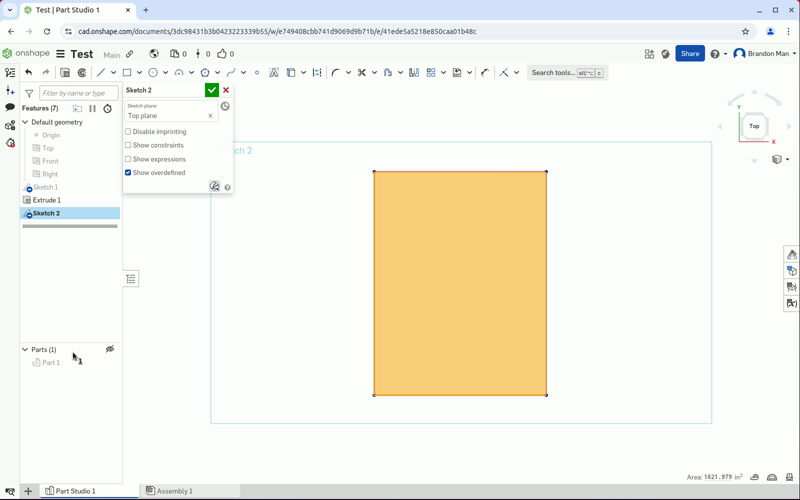
key(shift+y)
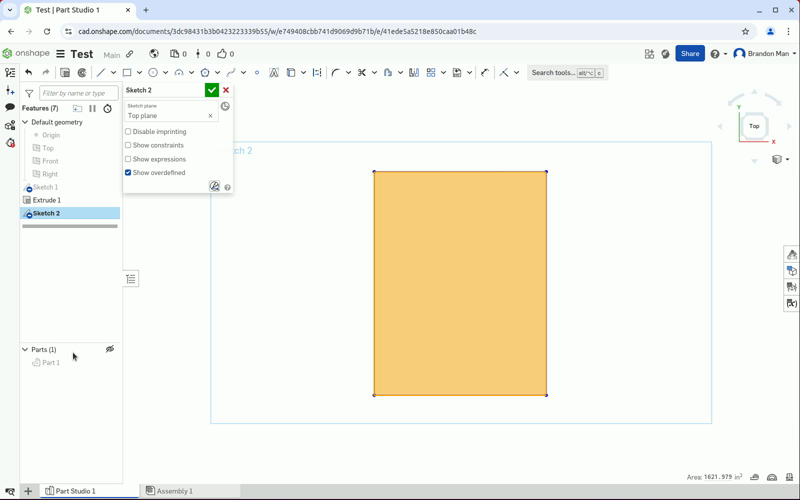
key(shift+e)
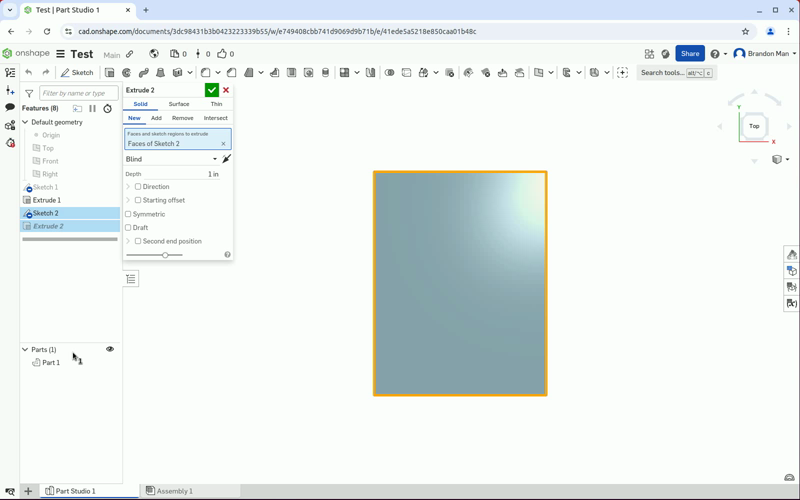
mouse_move(143, 106)
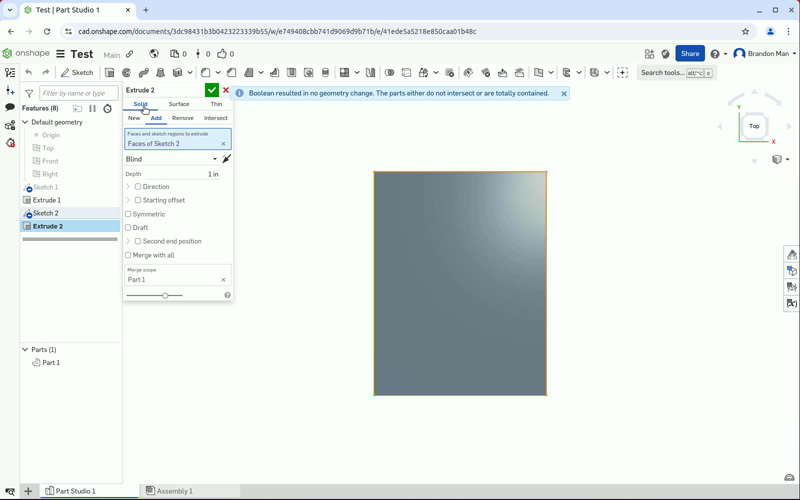
click(143, 106)
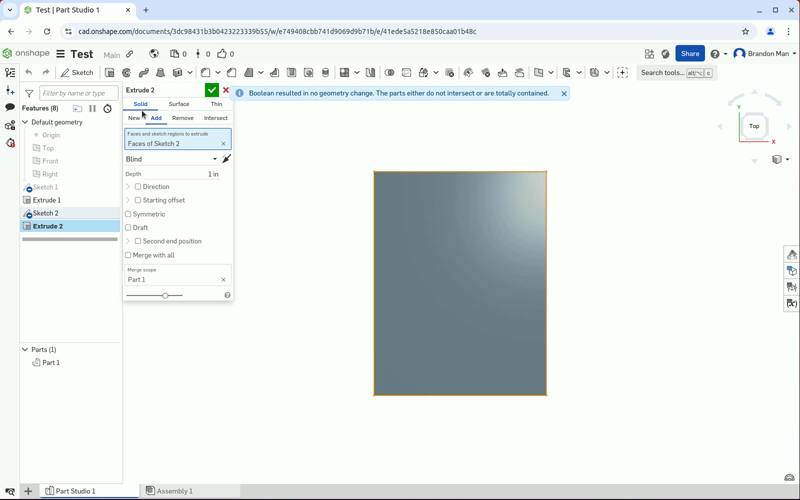
mouse_move(137, 120)
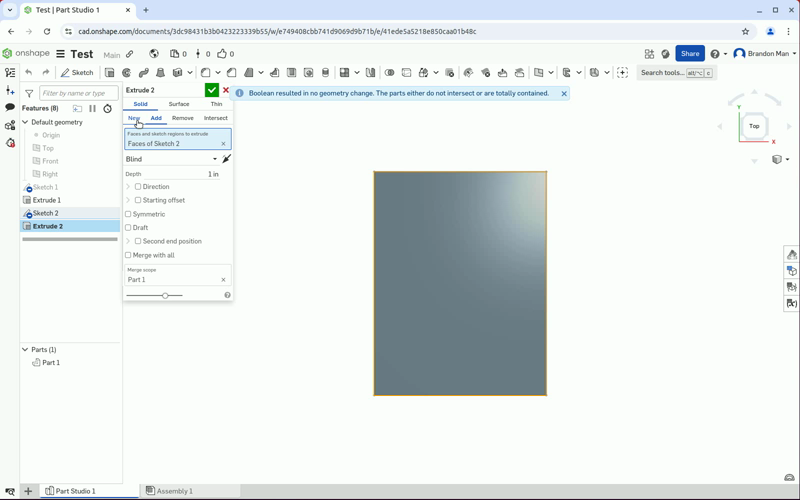
click(137, 120)
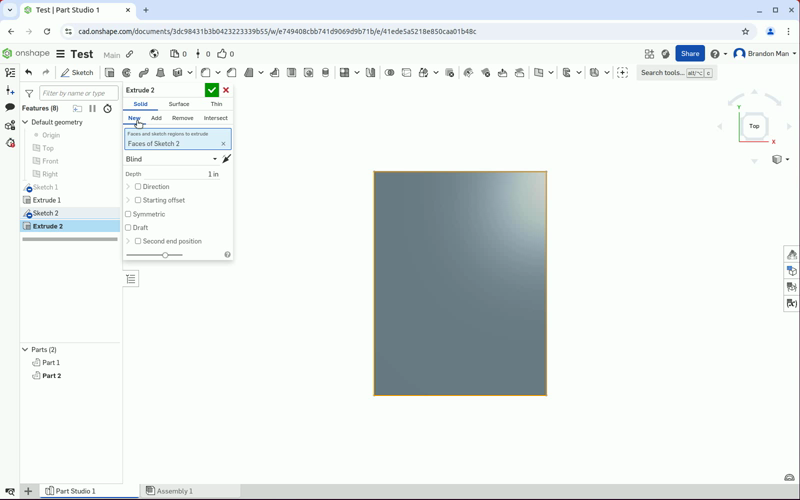
key(tab, 4)
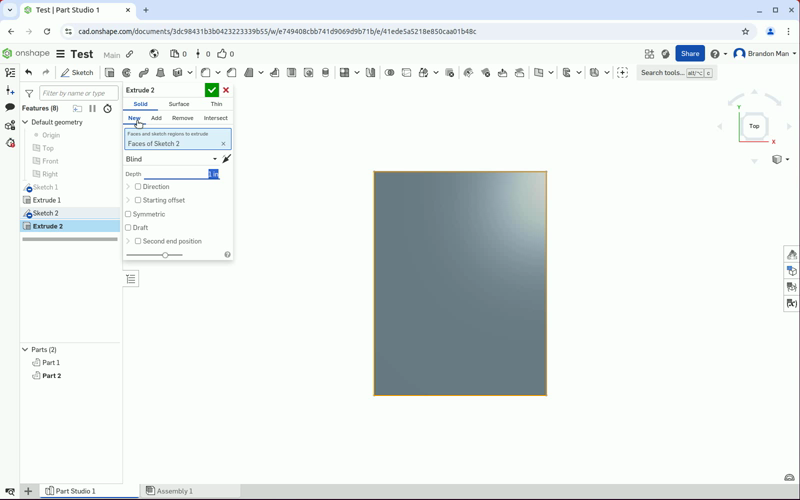
text(13.239)
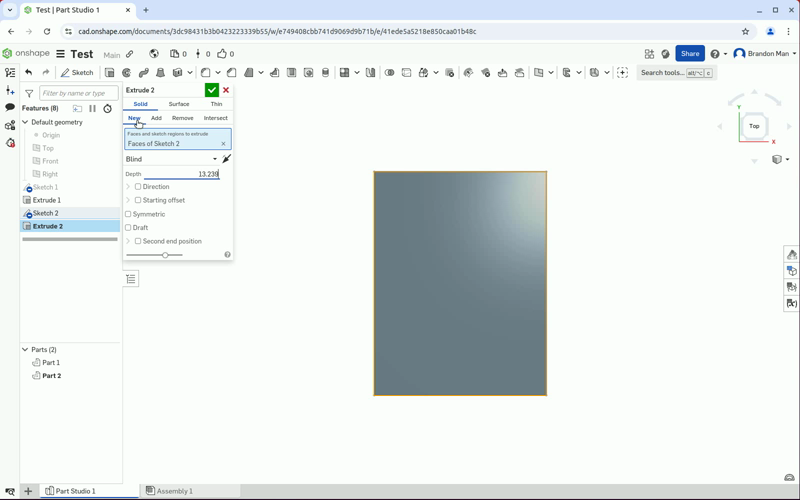
key(enter)
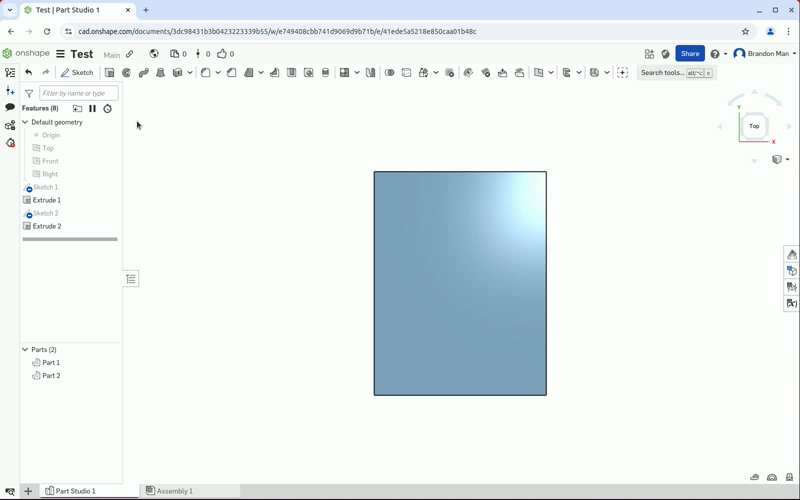
key(shift+h)
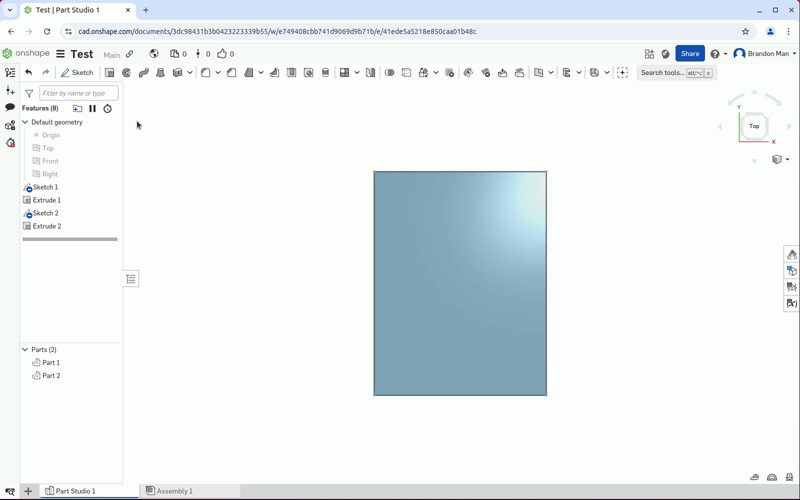
key(shift+h)
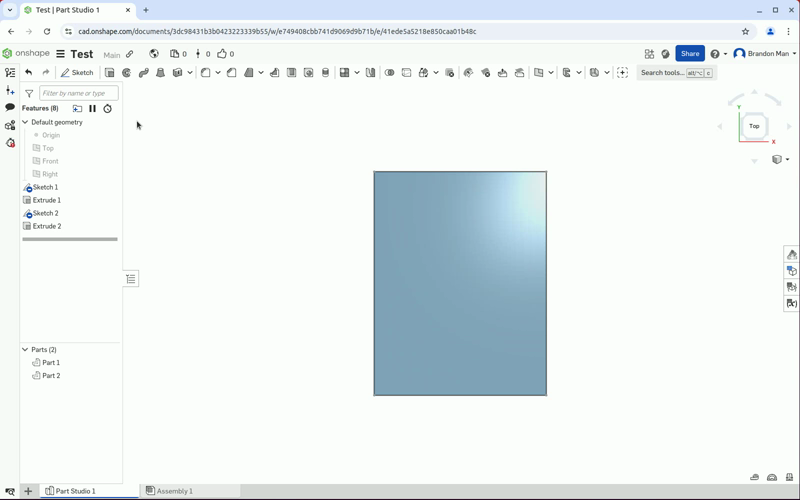
key(shift+7)
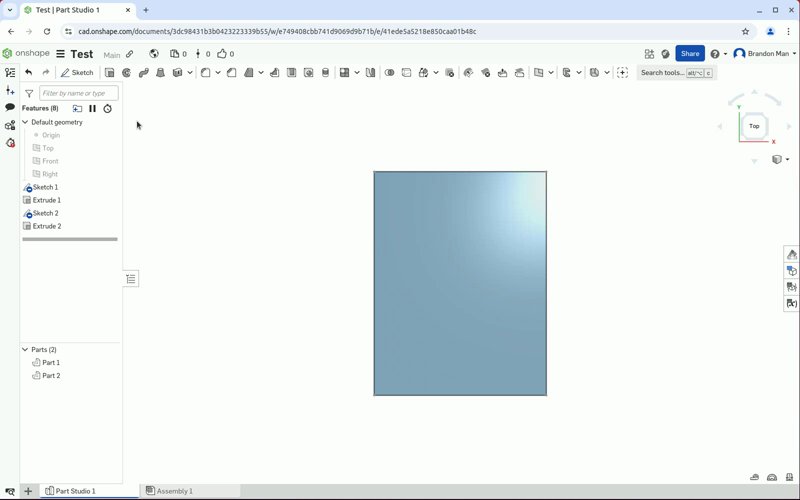
key(up, 3)
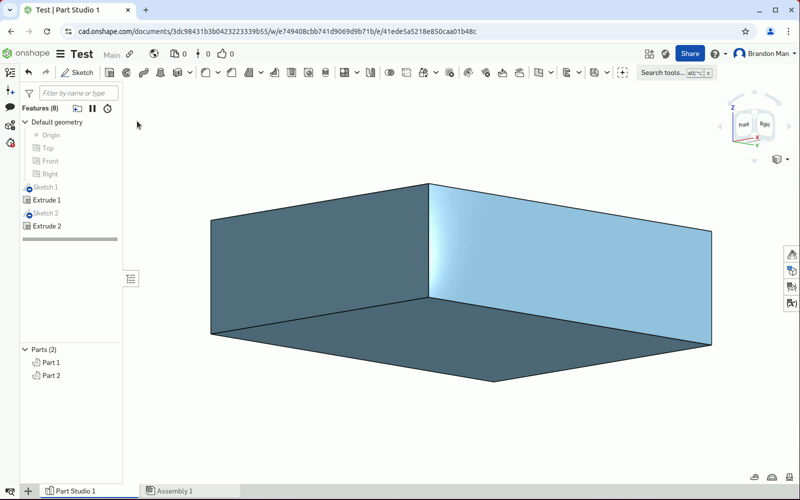
key(left, 3)
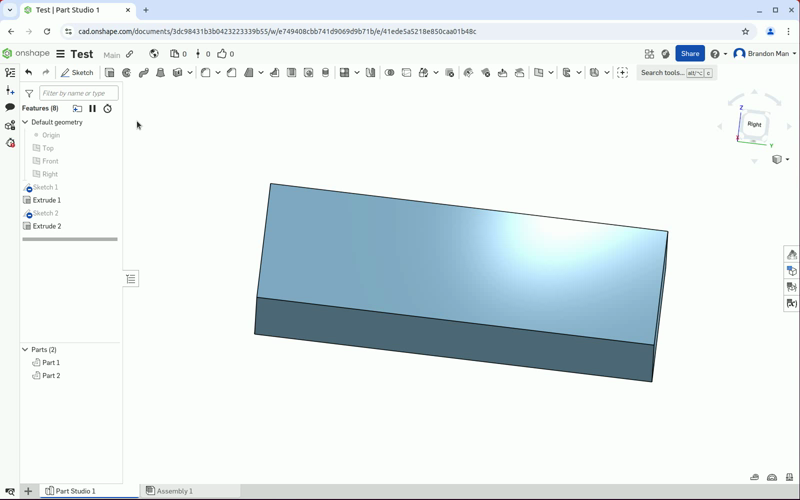
key(right, 3)
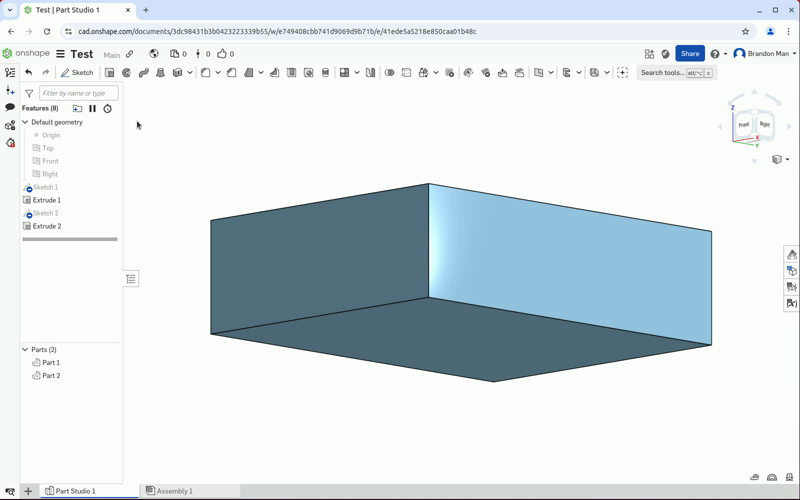
key(down, 3)
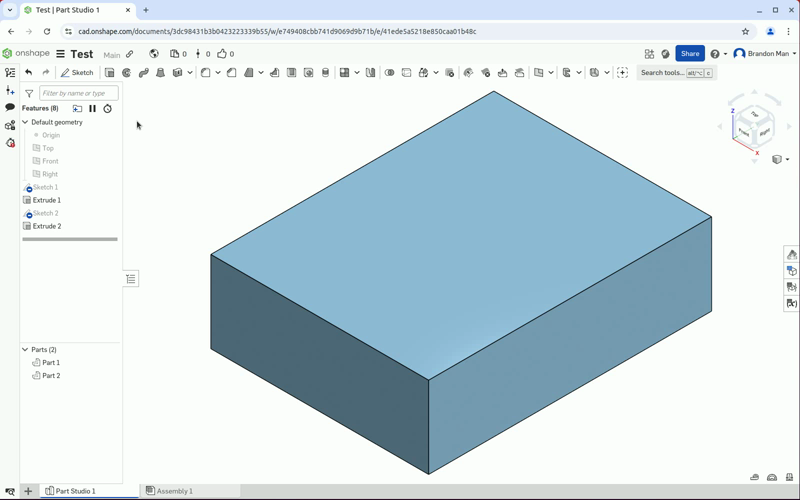
mouse_move(73, 189)
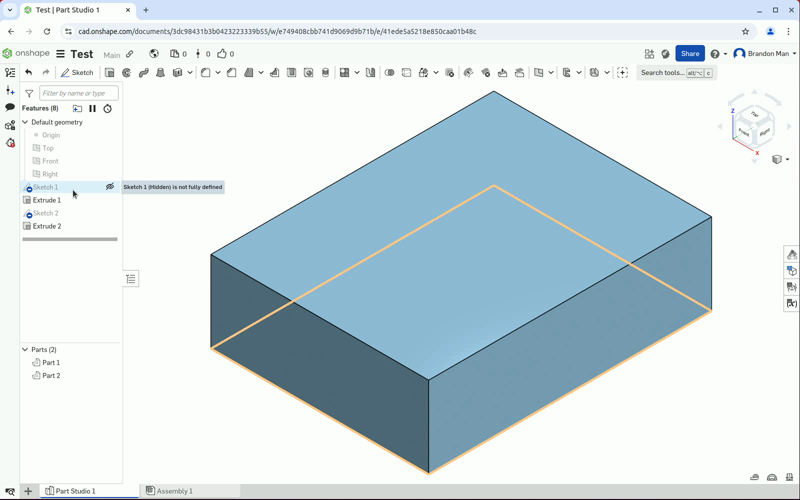
click(73, 189)